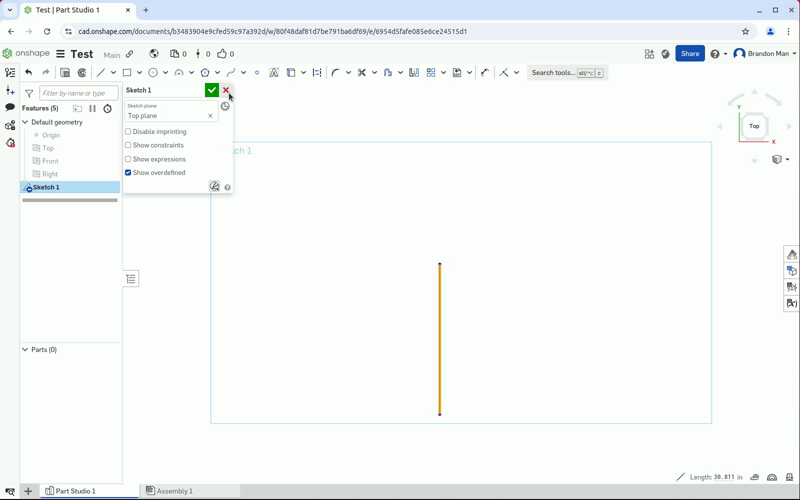
key(shift+h)
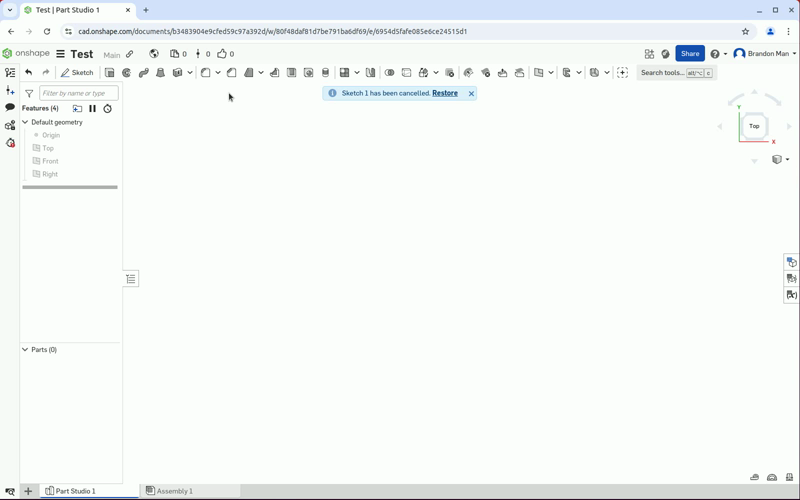
mouse_move(73, 352)
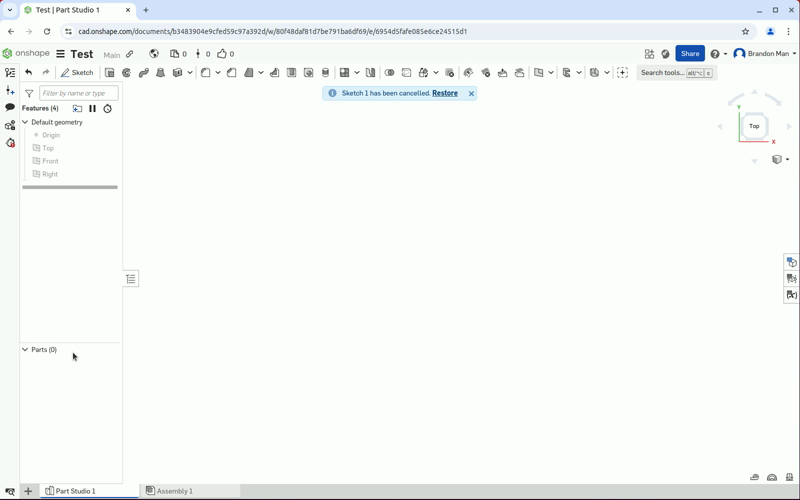
key(y)
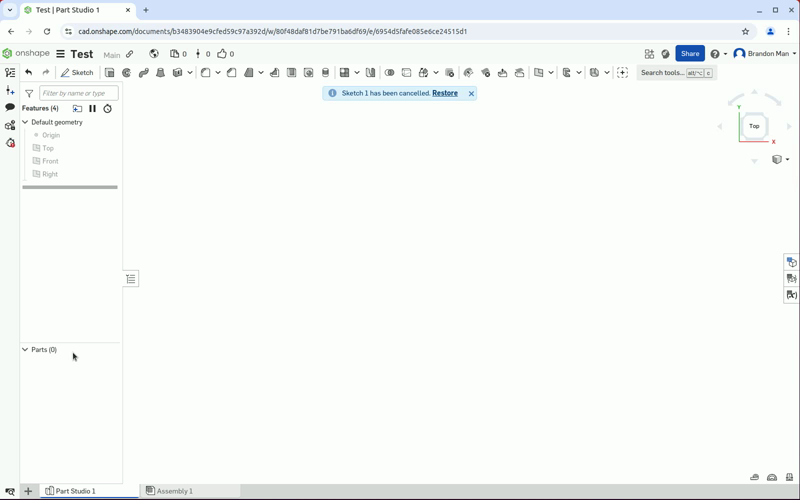
key(shift+p)
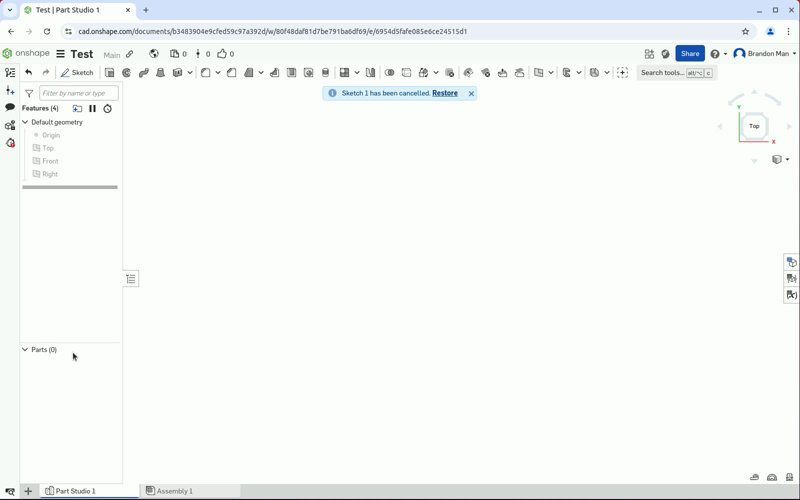
key(space)
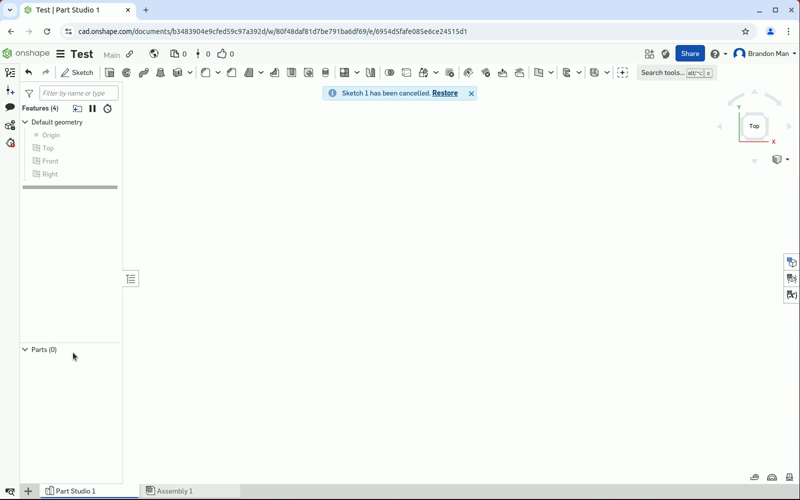
key_down(shift)
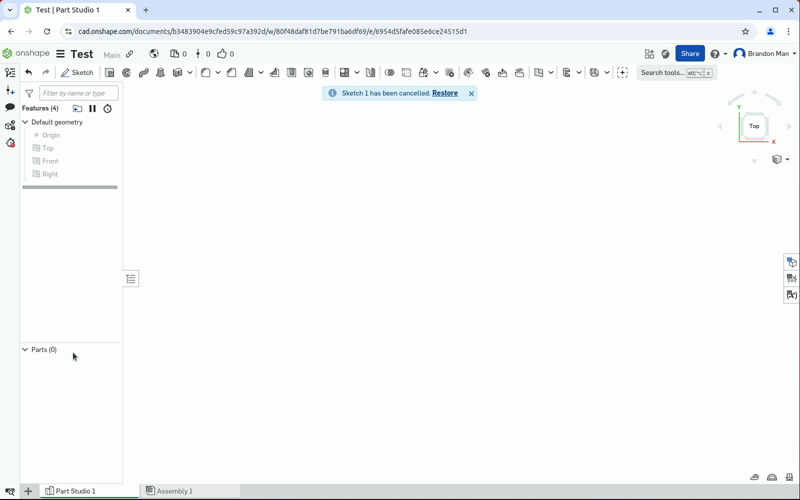
key(up)
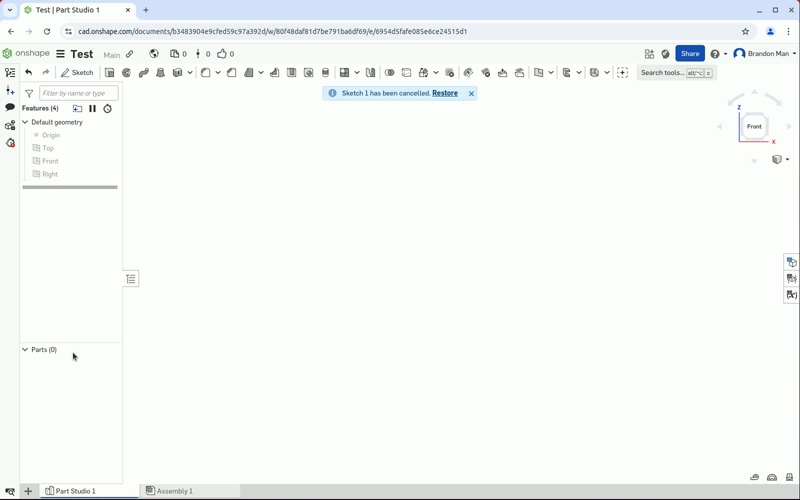
key_up(shift)
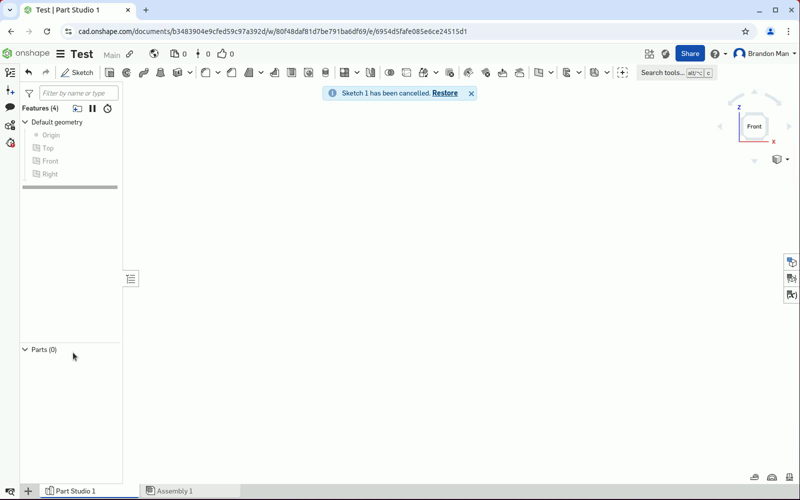
mouse_move(73, 352)
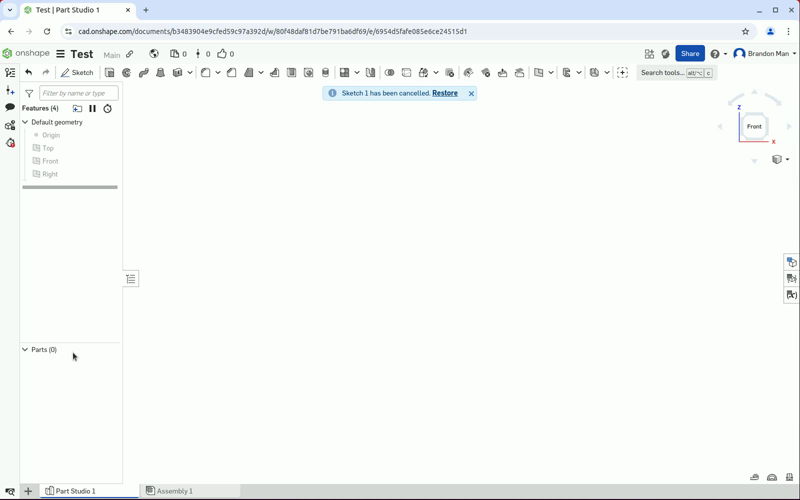
key(shift+y)
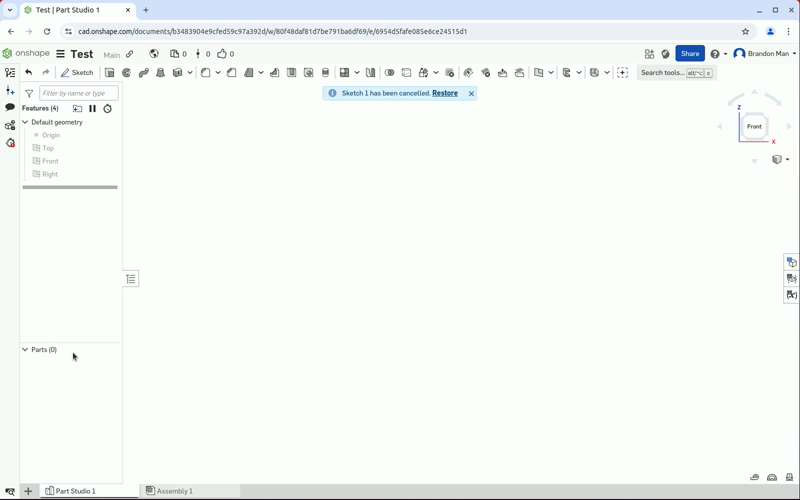
key(shift+s)
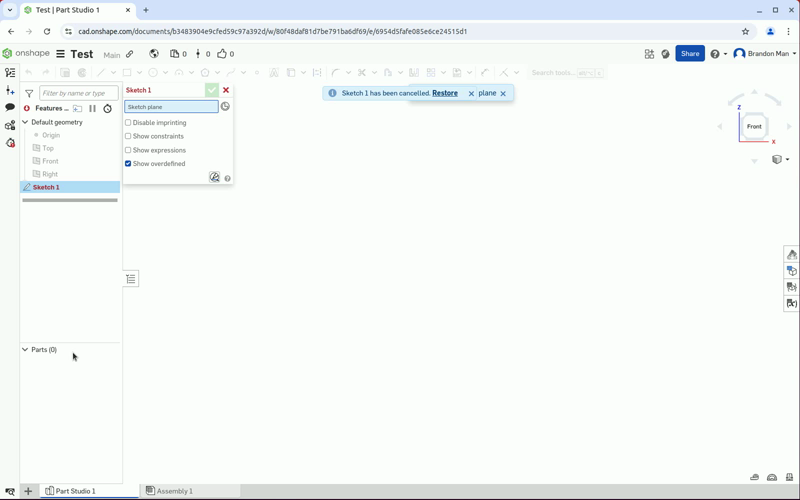
mouse_move(73, 163)
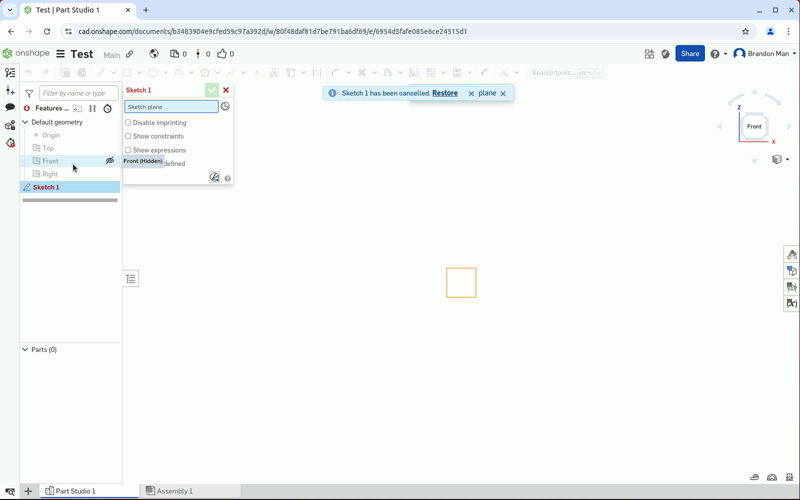
click(73, 163)
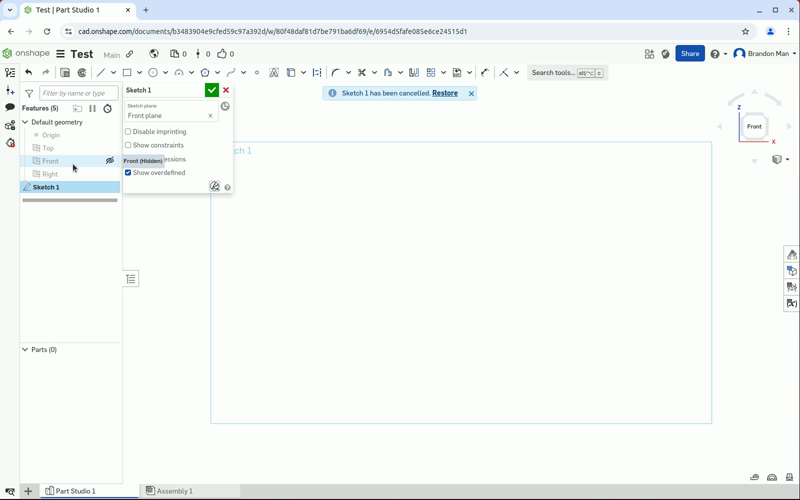
mouse_move(73, 352)
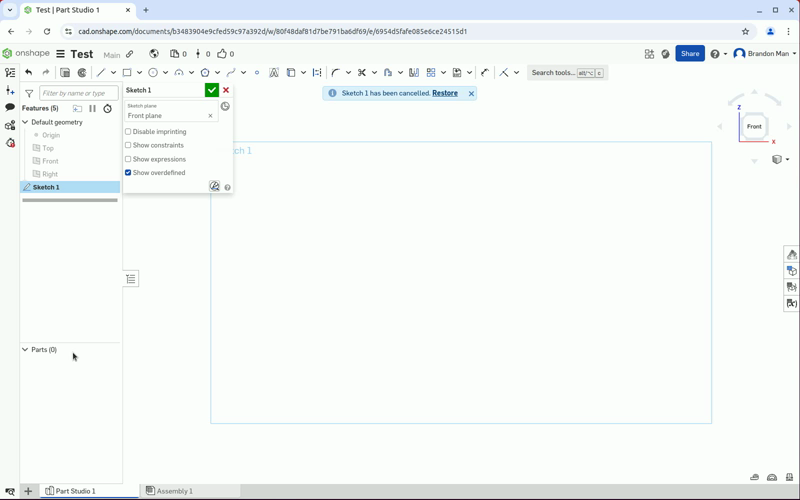
key(y)
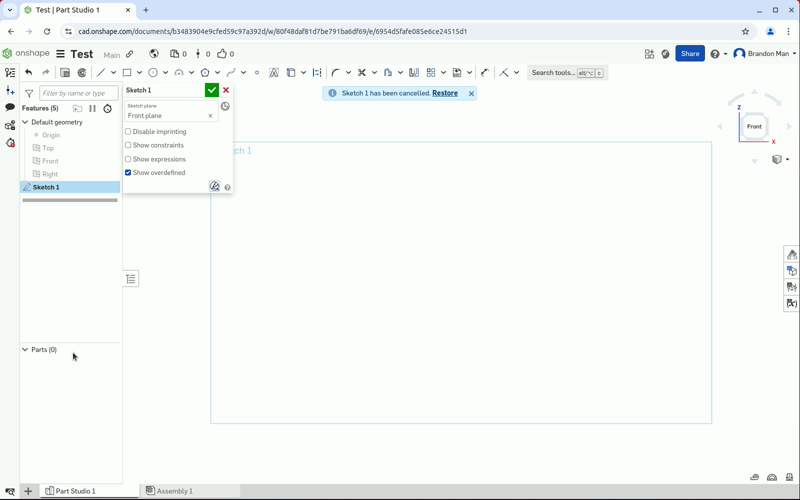
key(l)
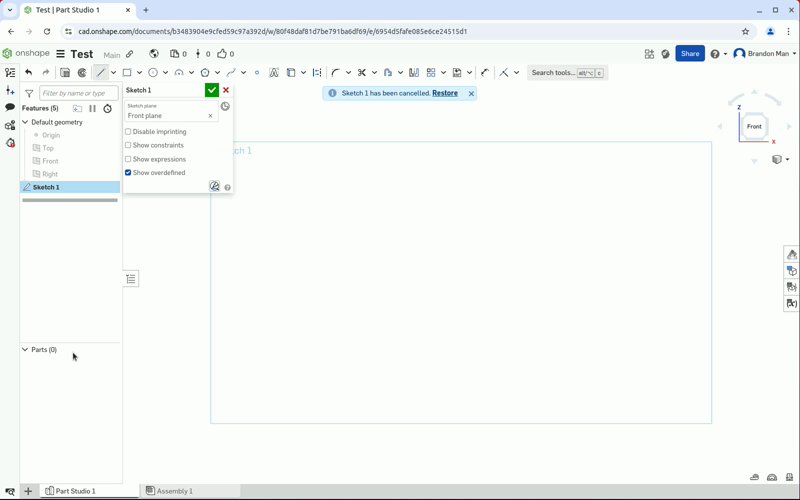
key_down(shift)
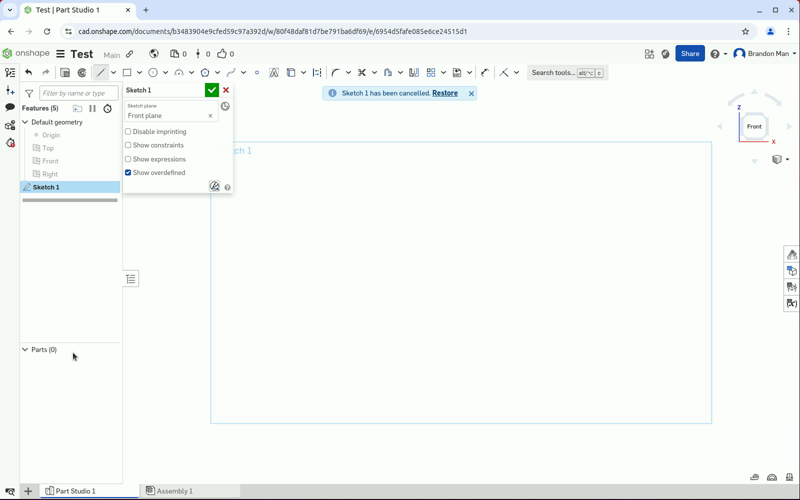
mouse_move(460, 282)
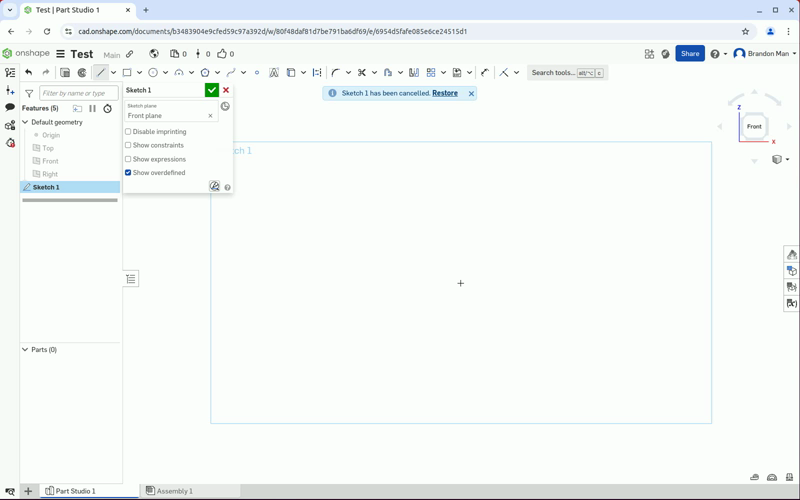
click(460, 282)
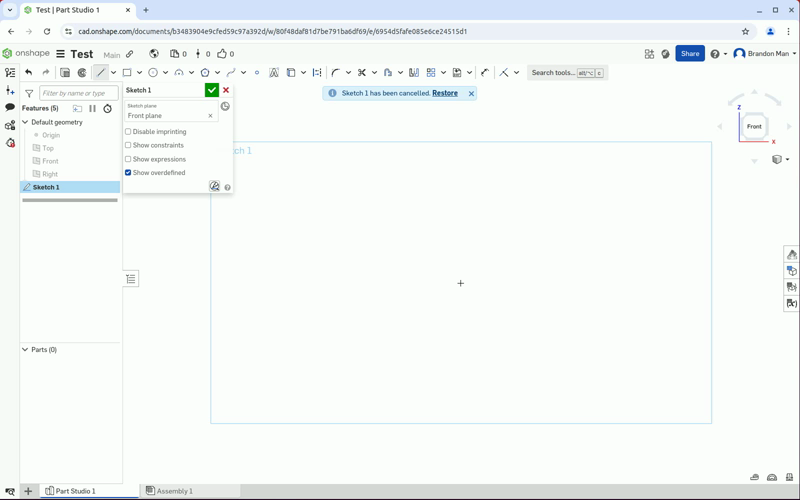
key_up(shift)
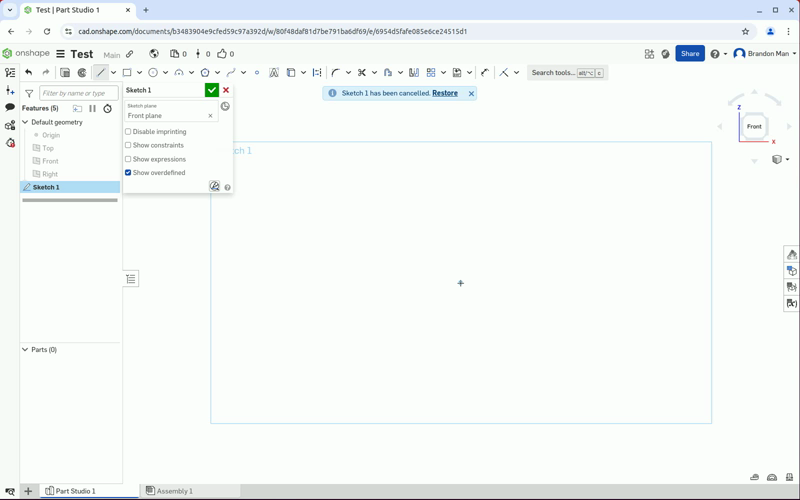
key_down(shift)
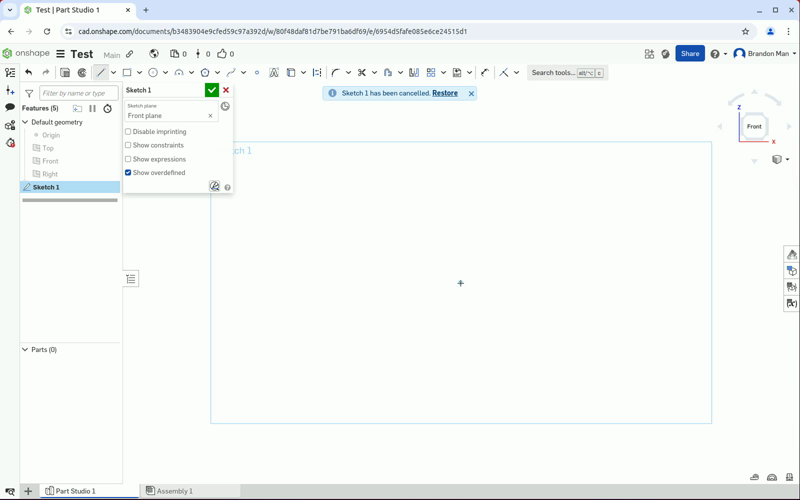
mouse_move(573, 282)
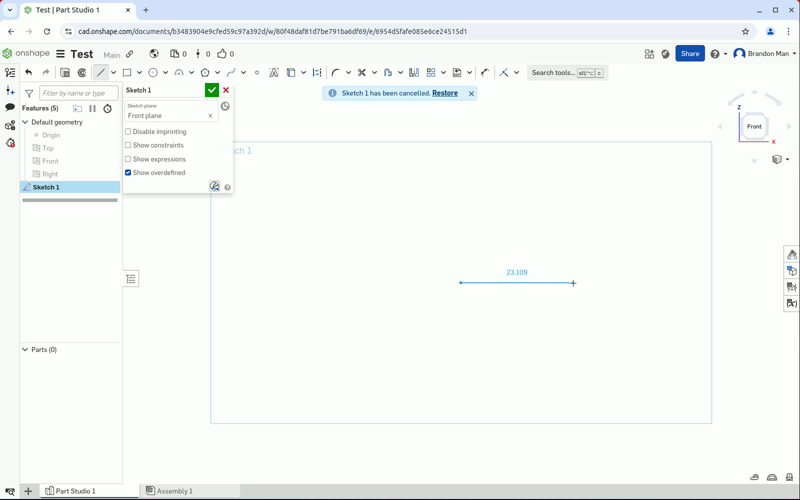
click(573, 282)
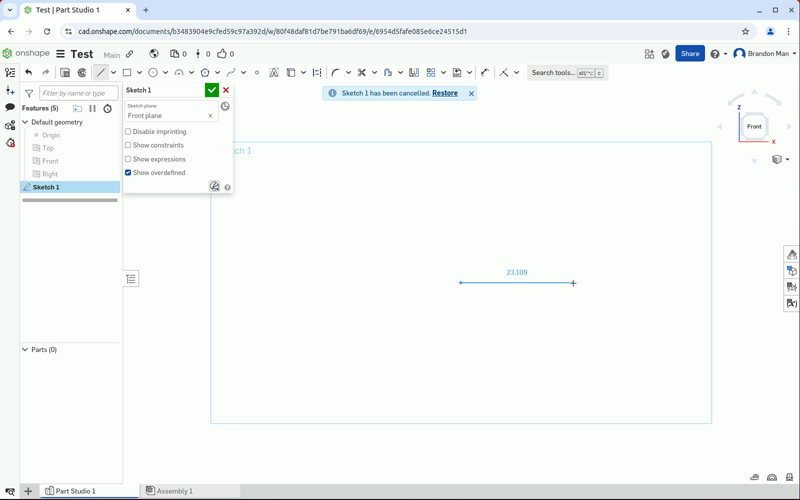
key_up(shift)
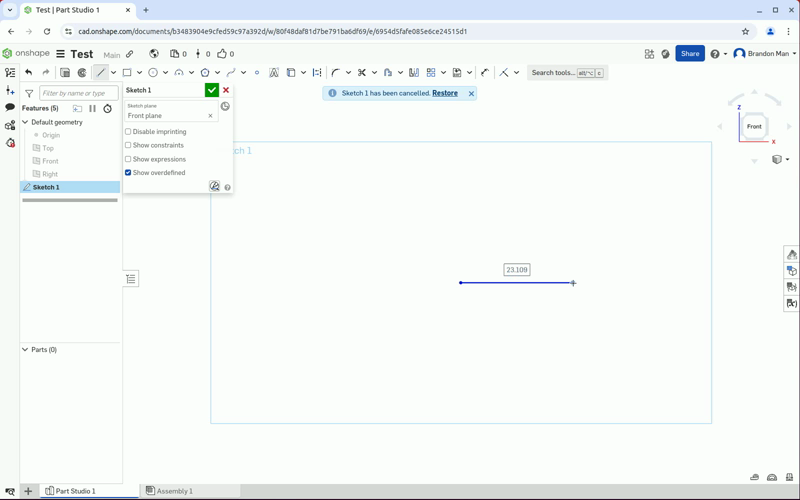
key_down(shift)
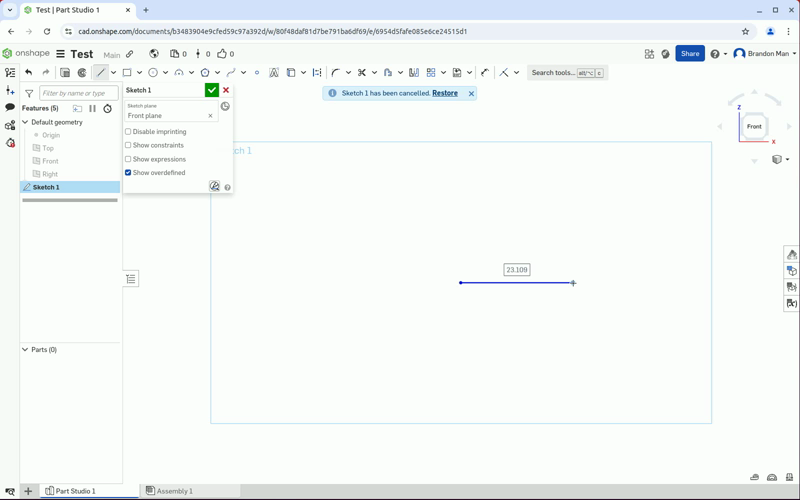
mouse_move(589, 282)
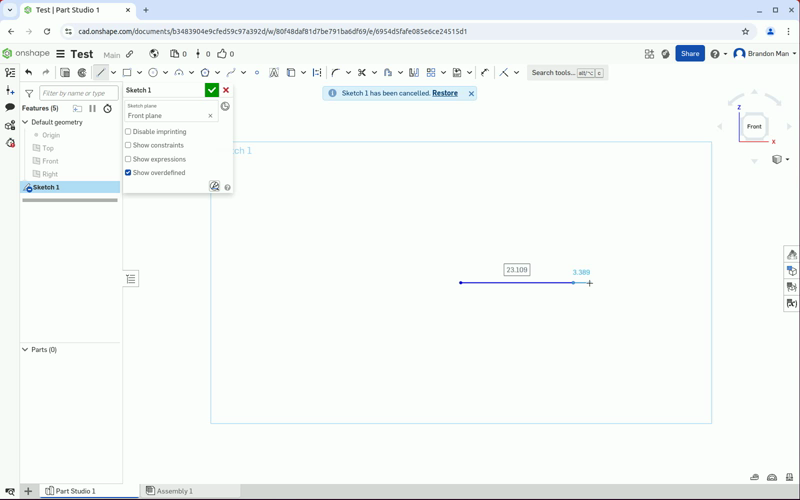
mouse_move(573, 226)
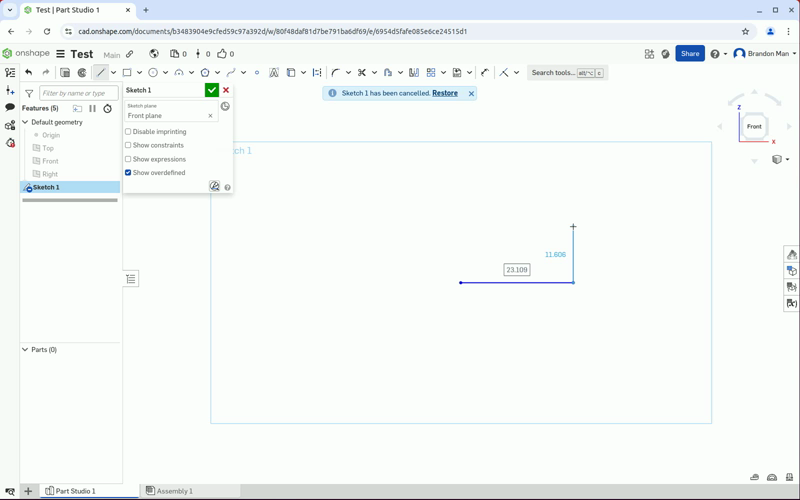
click(573, 226)
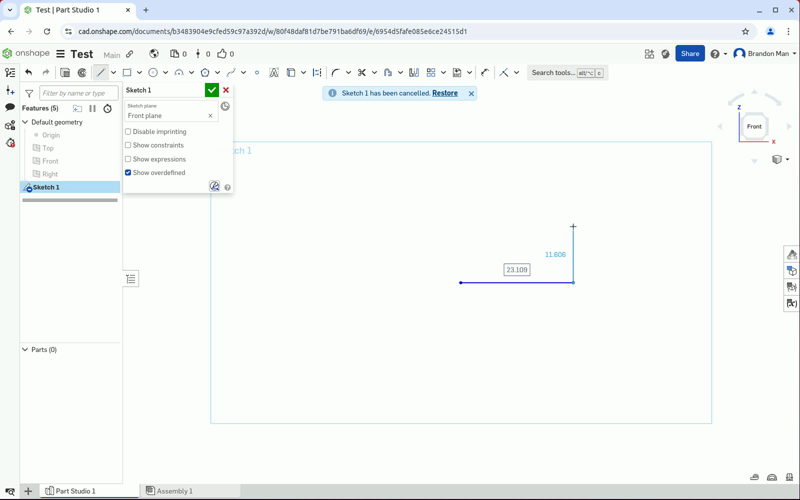
key_up(shift)
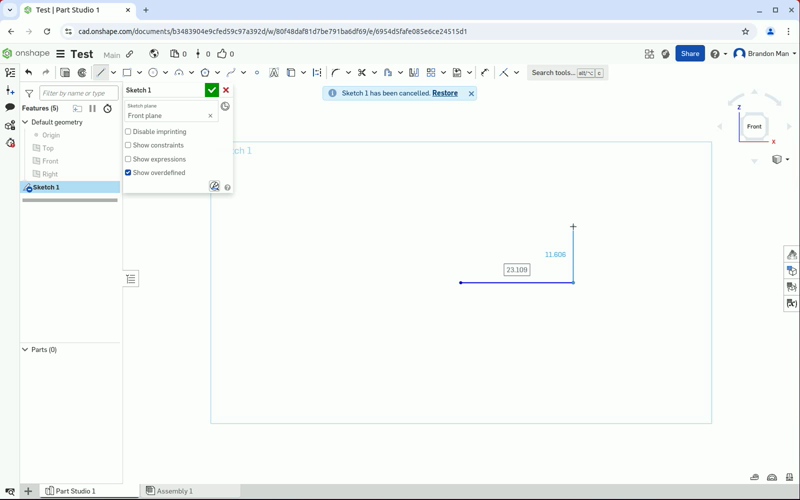
key_down(shift)
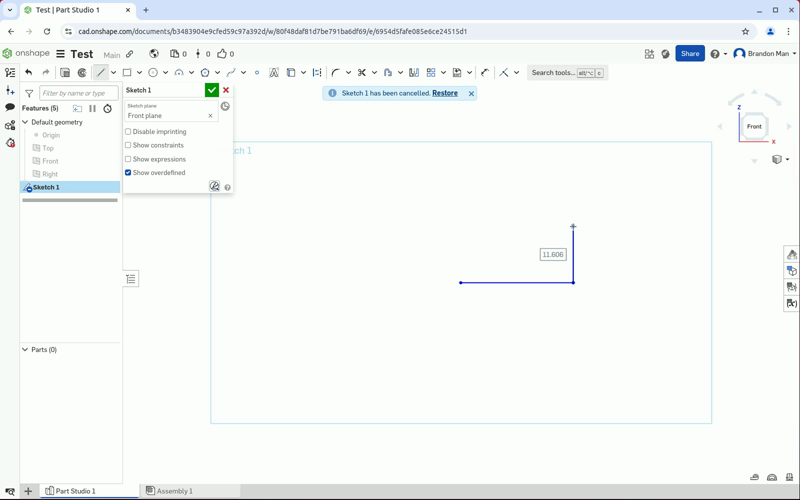
mouse_move(460, 226)
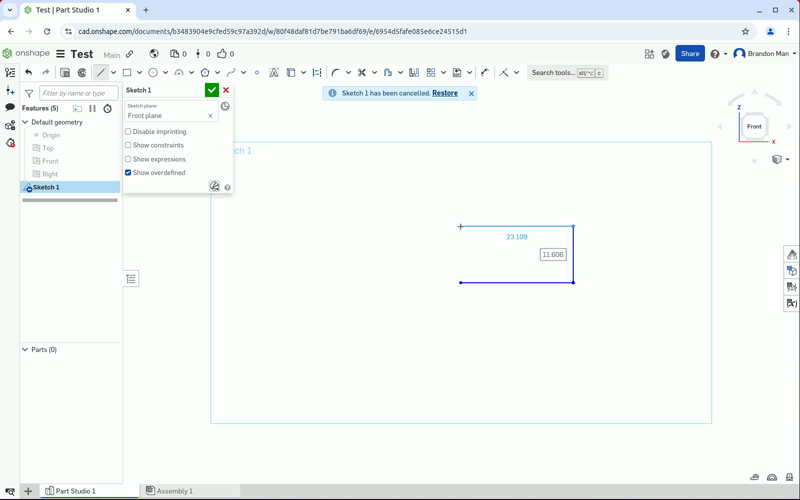
click(460, 226)
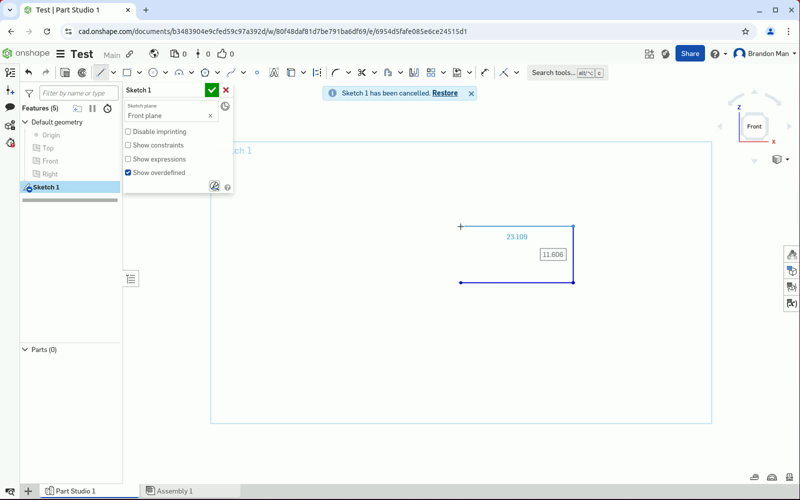
key_up(shift)
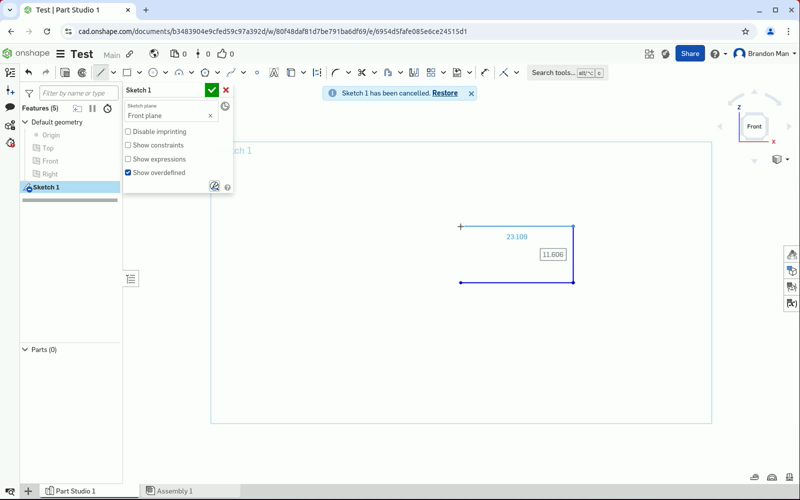
mouse_move(490, 226)
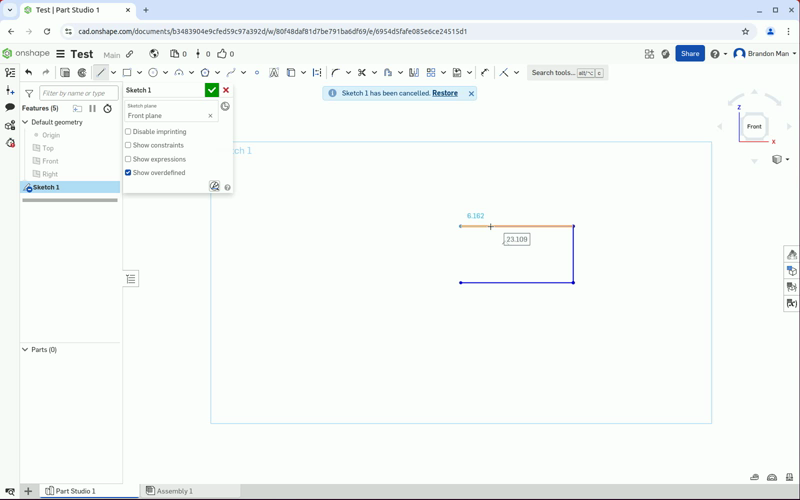
key_down(shift)
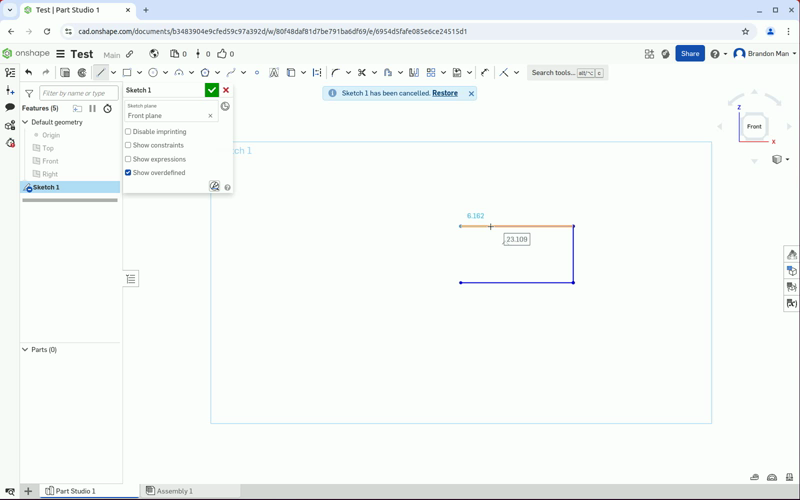
mouse_move(460, 282)
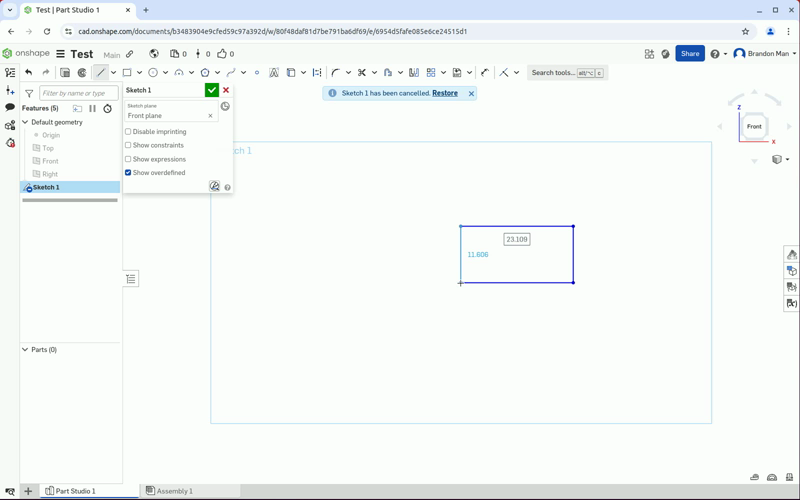
key_up(shift)
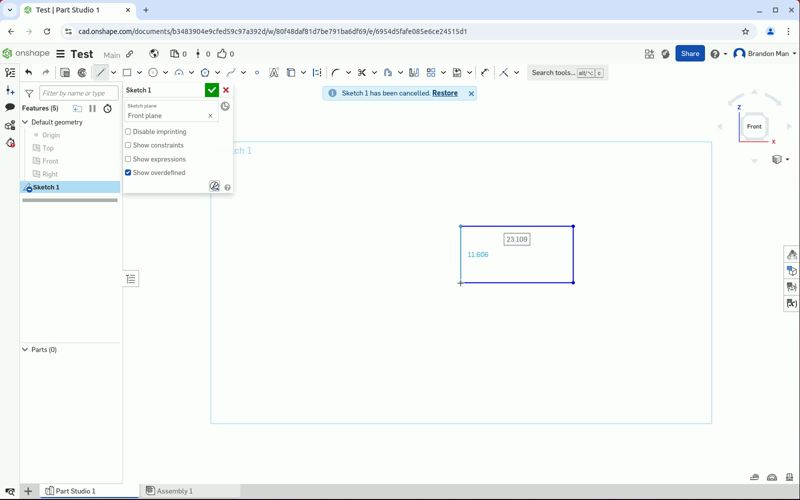
click(460, 282)
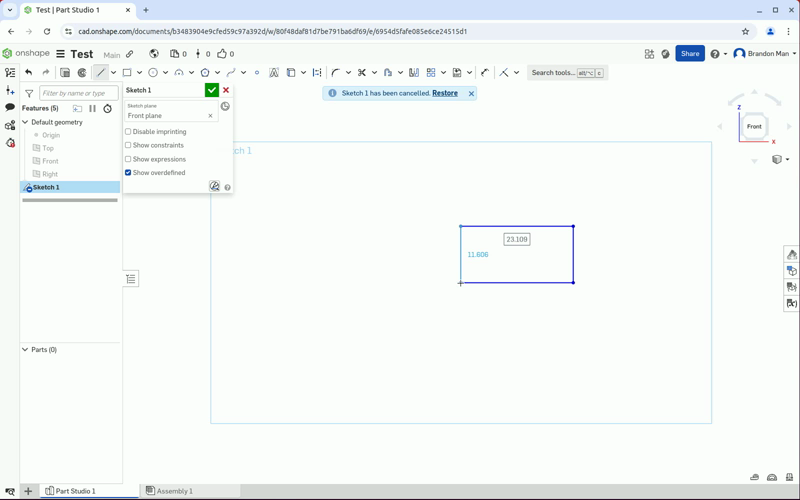
key(esc)
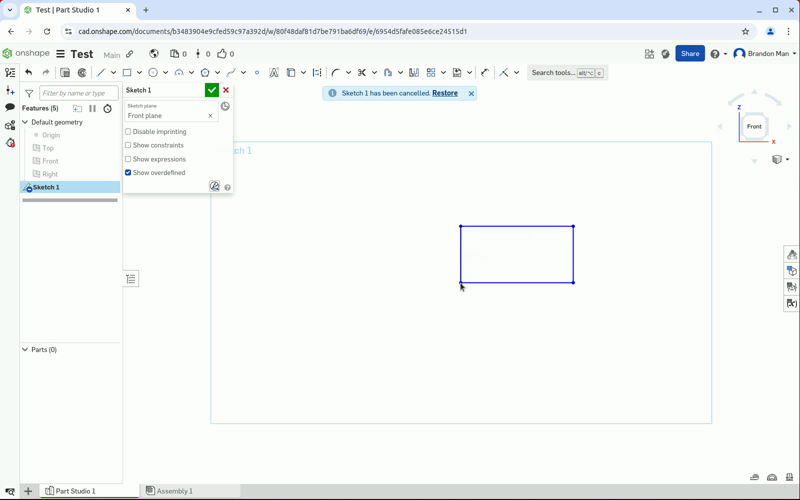
mouse_move(495, 233)
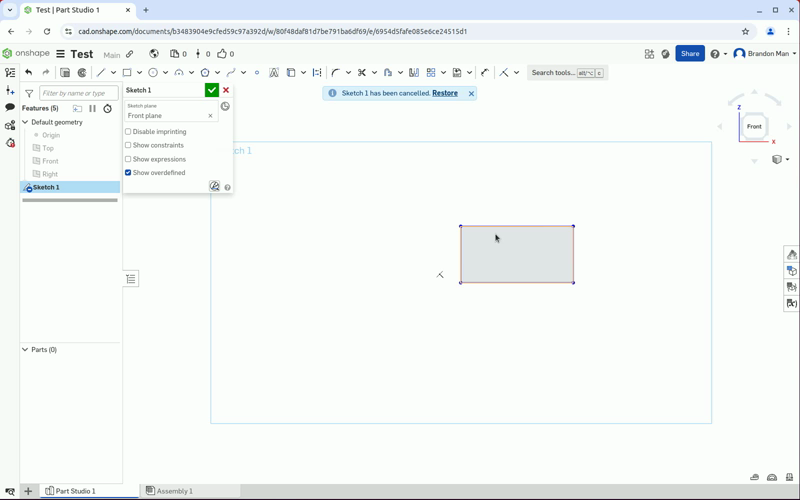
click(495, 233)
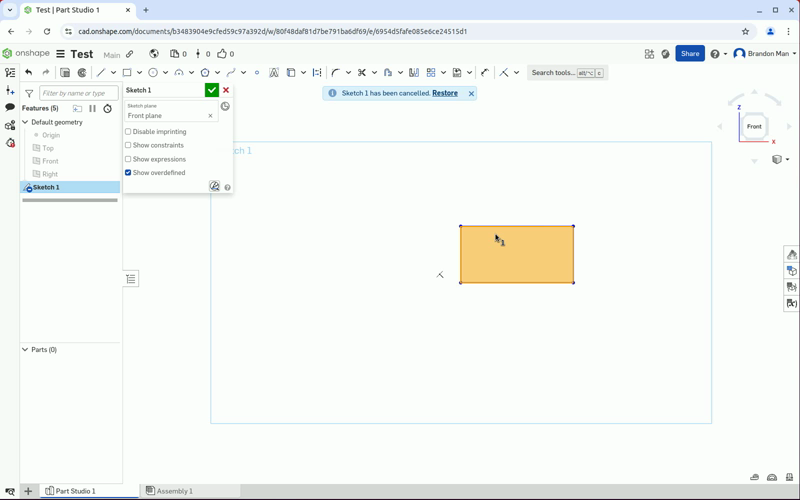
mouse_move(73, 352)
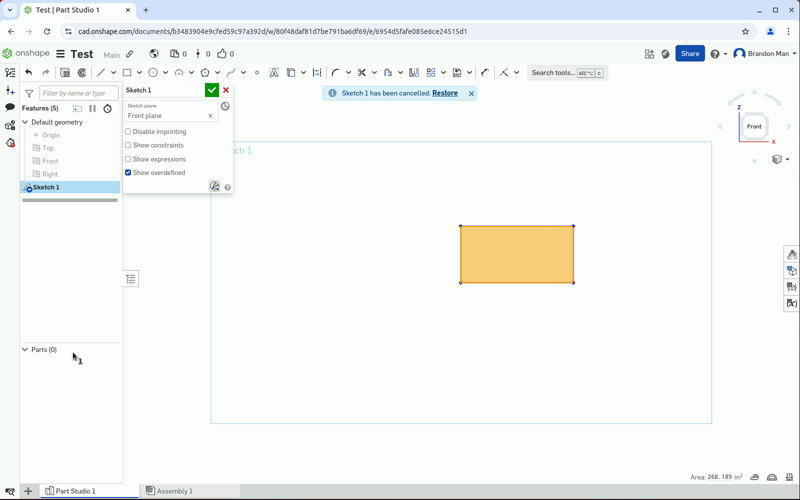
key(shift+y)
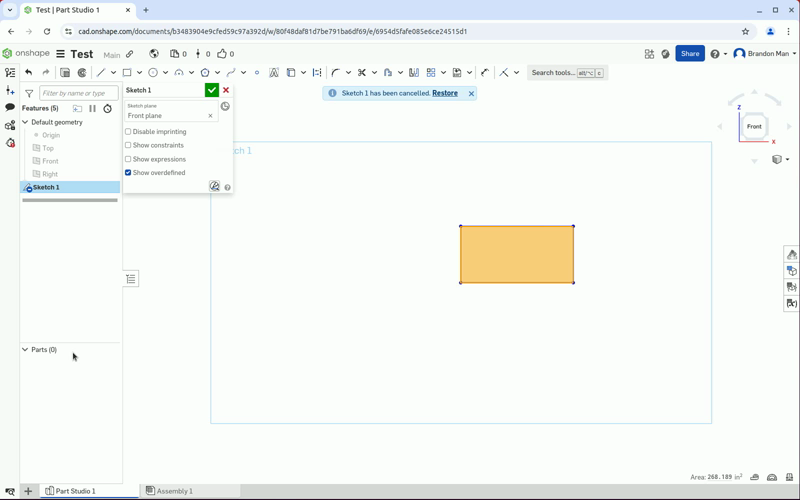
key(shift+e)
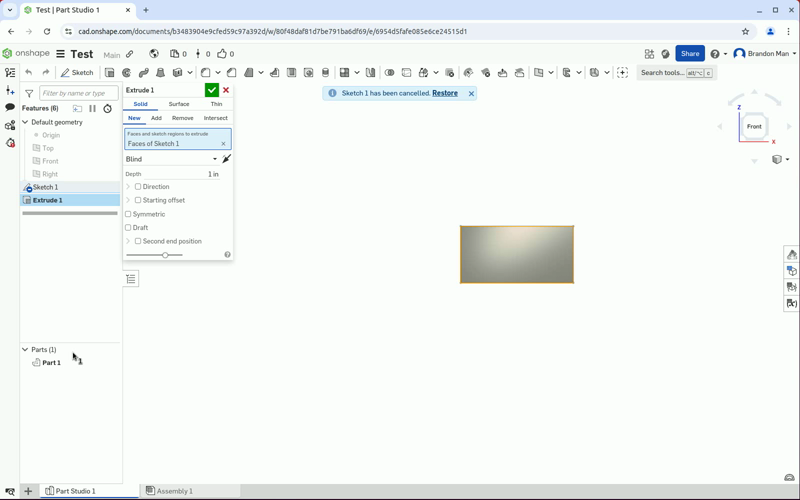
mouse_move(143, 106)
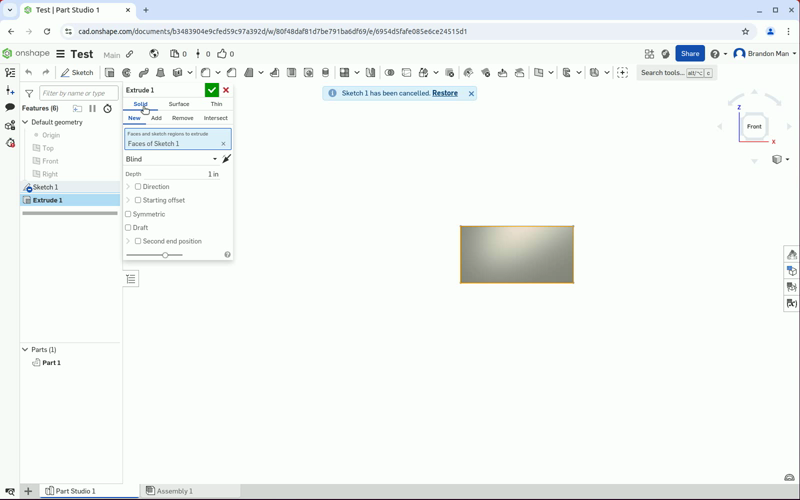
click(143, 106)
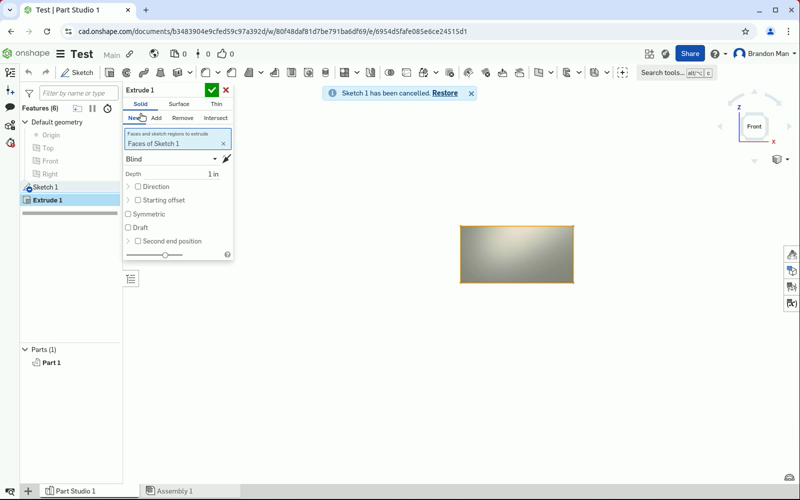
mouse_move(137, 120)
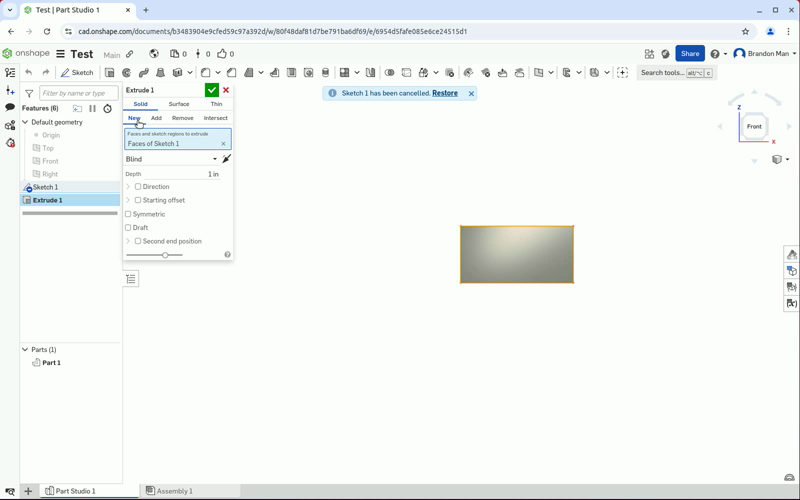
click(137, 120)
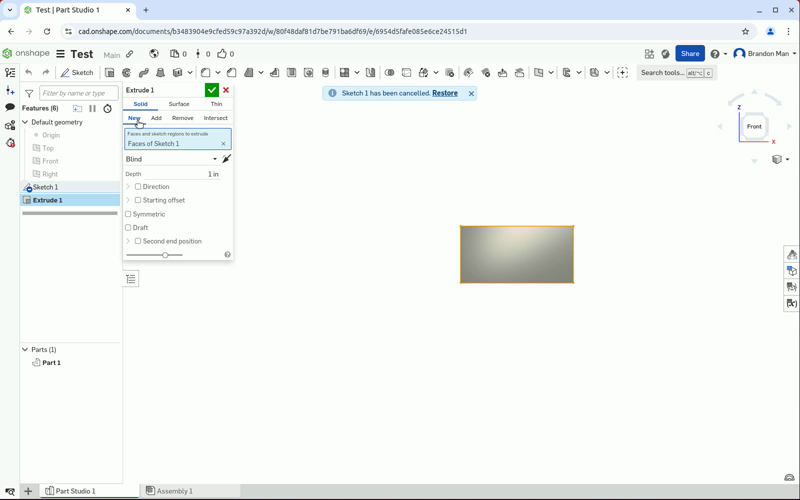
key(tab, 4)
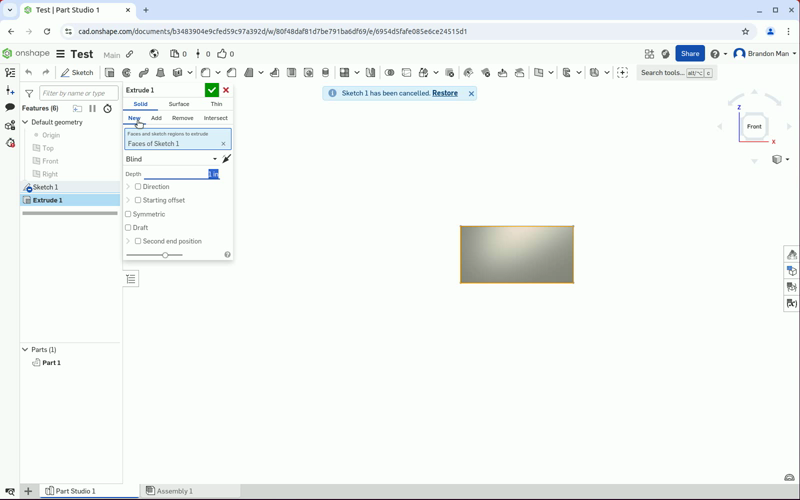
text(3.851)
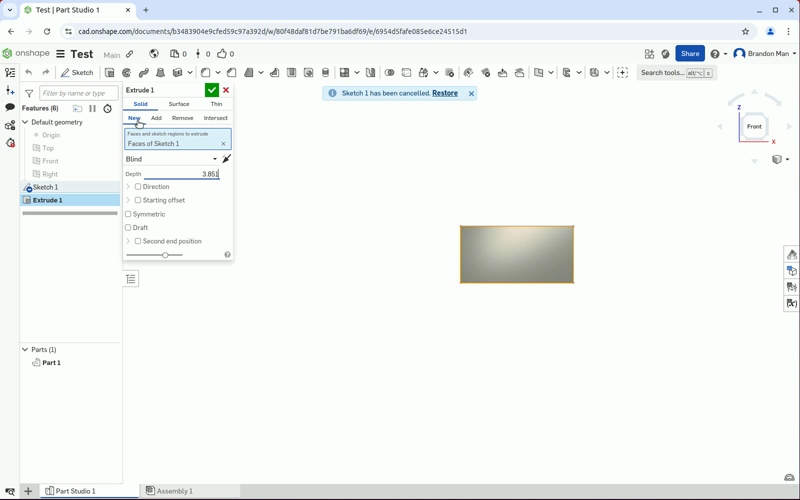
key(enter)
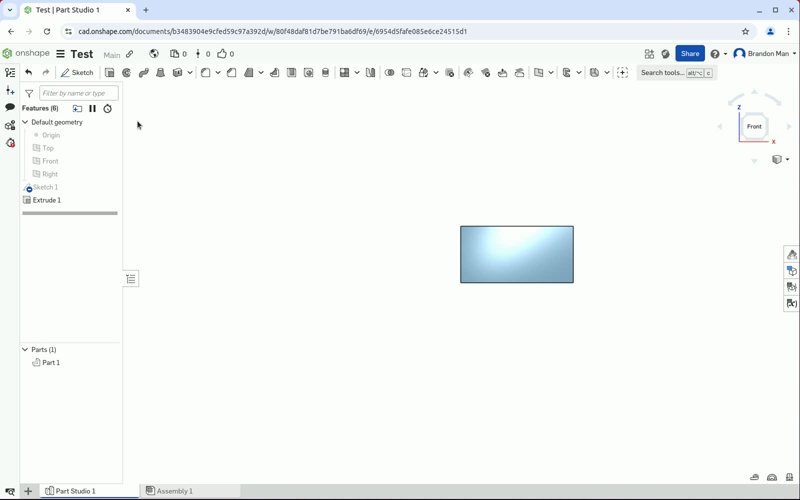
key(shift+h)
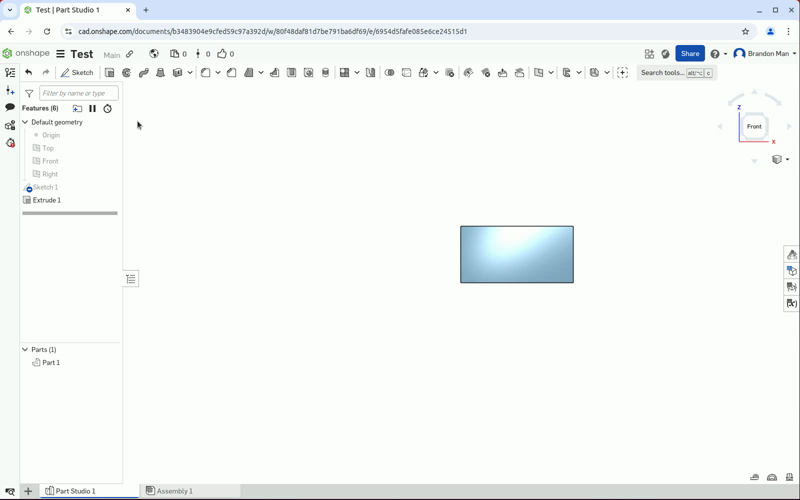
key(shift+h)
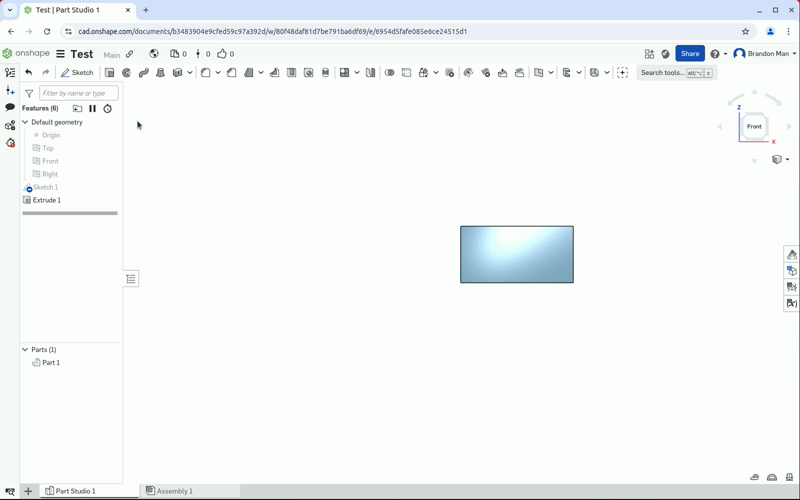
mouse_move(73, 189)
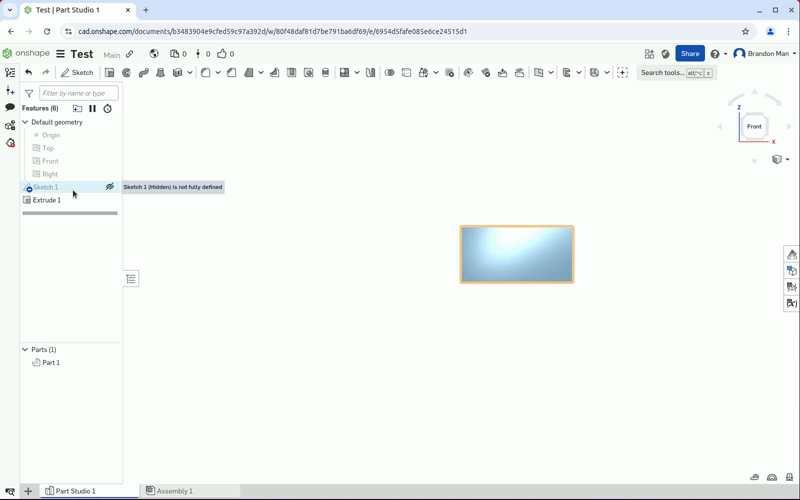
click(73, 189)
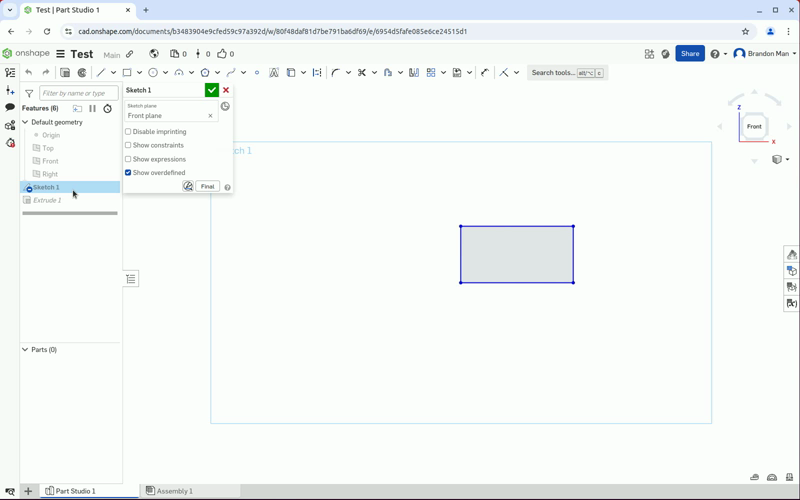
mouse_move(229, 92)
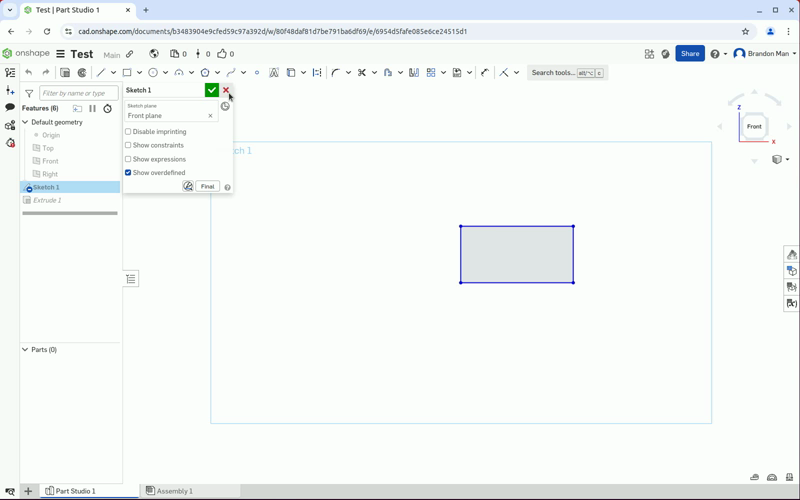
click(229, 92)
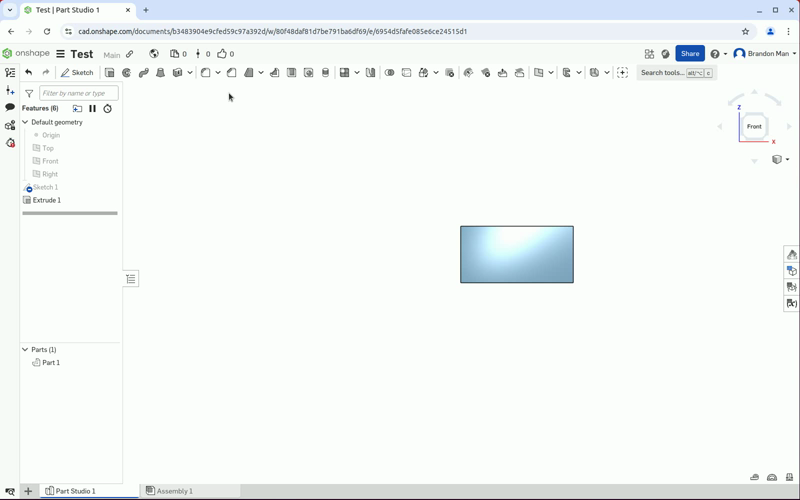
mouse_move(541, 75)
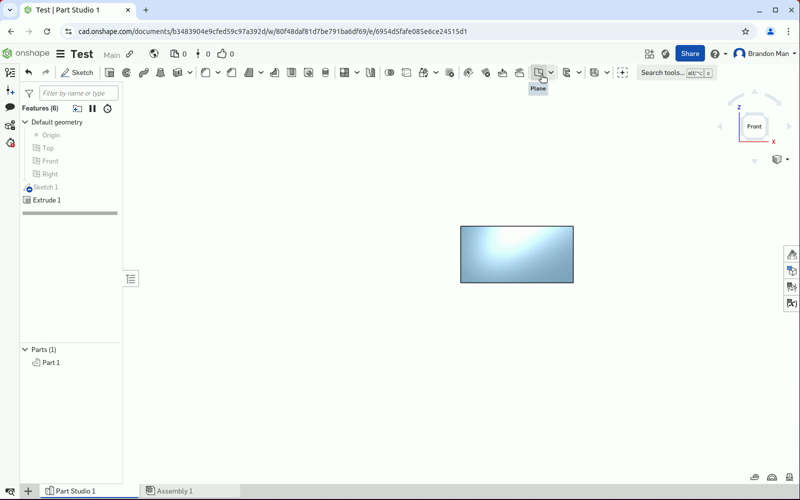
click(541, 75)
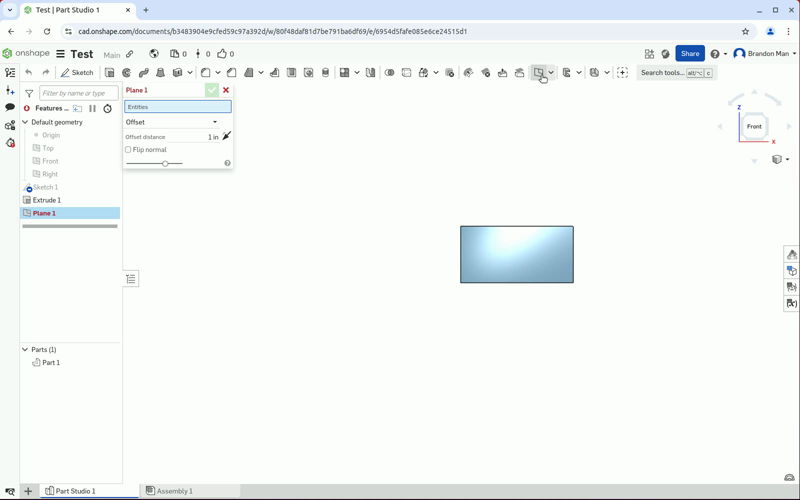
mouse_move(73, 163)
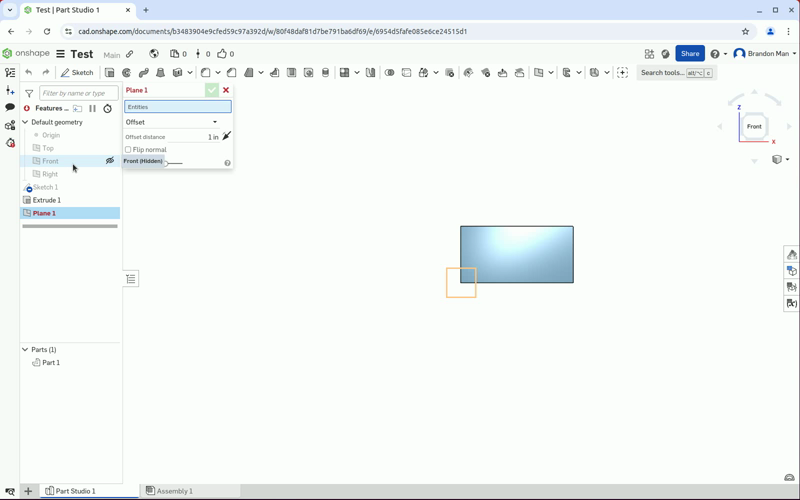
click(73, 163)
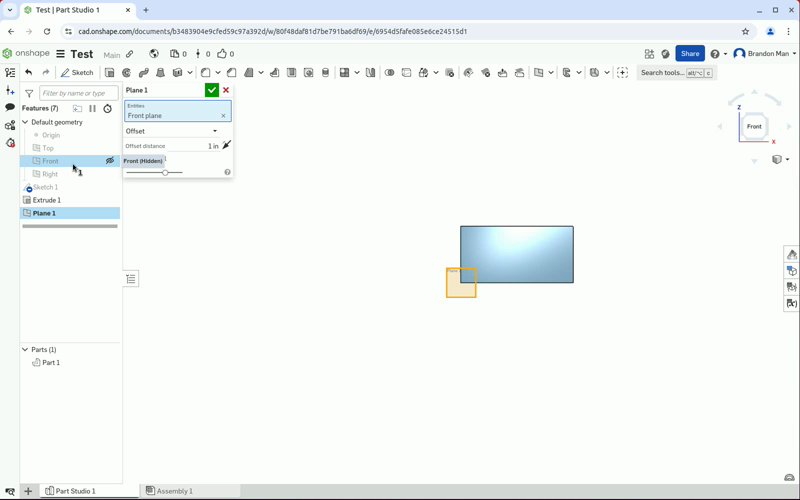
key(tab, 2)
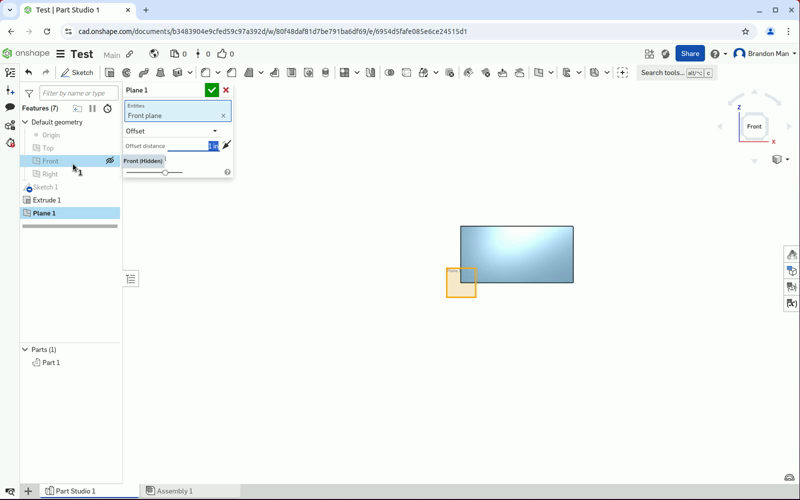
text(3.851)
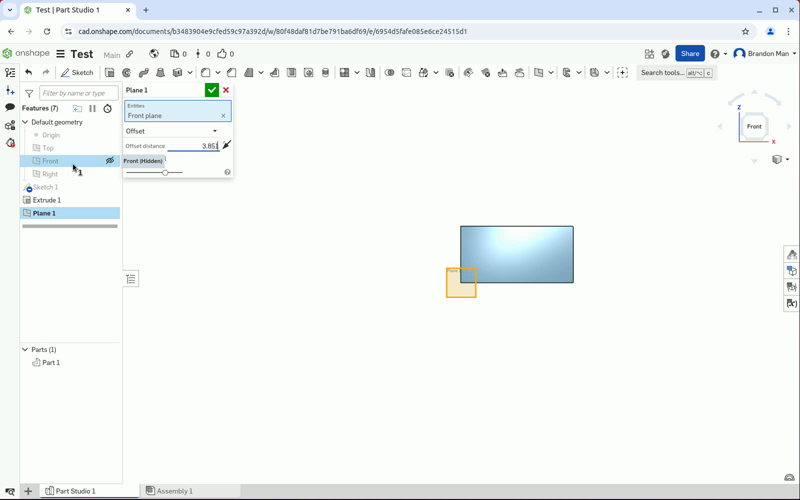
key(enter, 2)
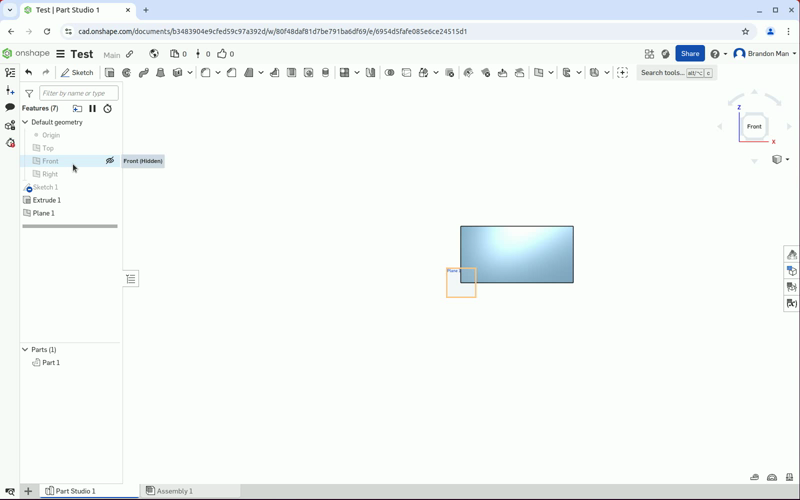
key(shift+s)
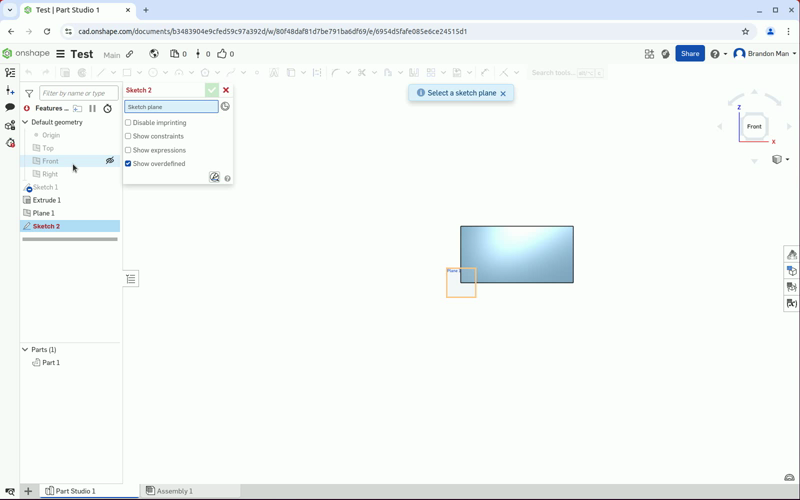
mouse_move(73, 215)
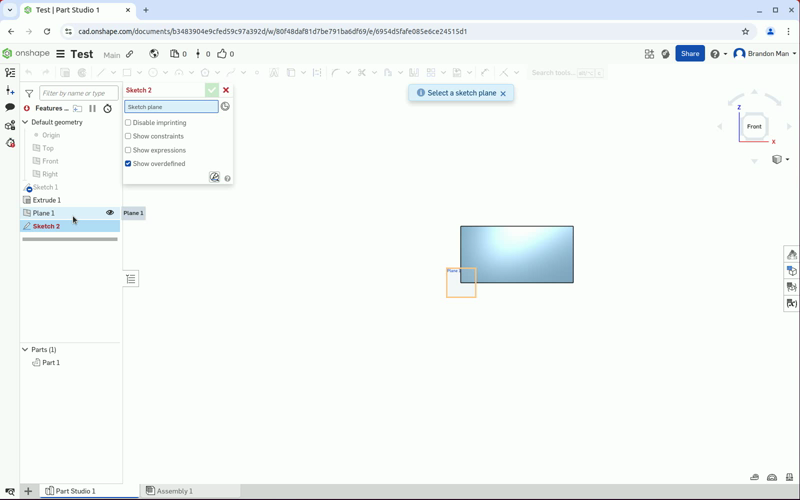
click(73, 215)
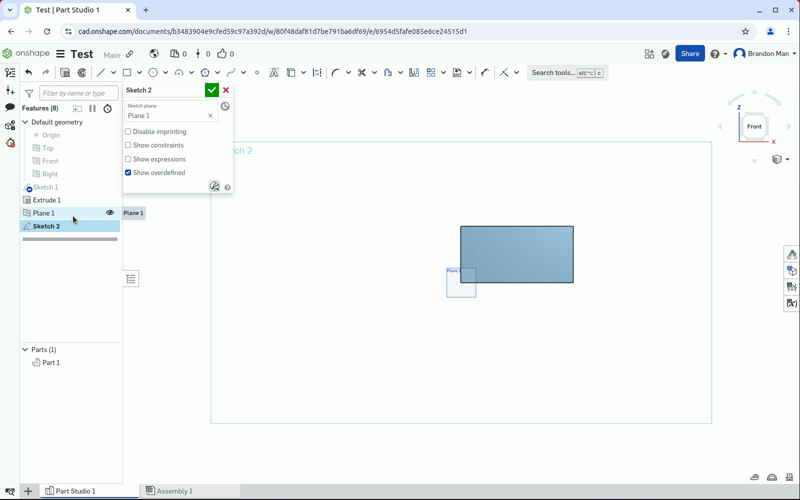
mouse_move(73, 352)
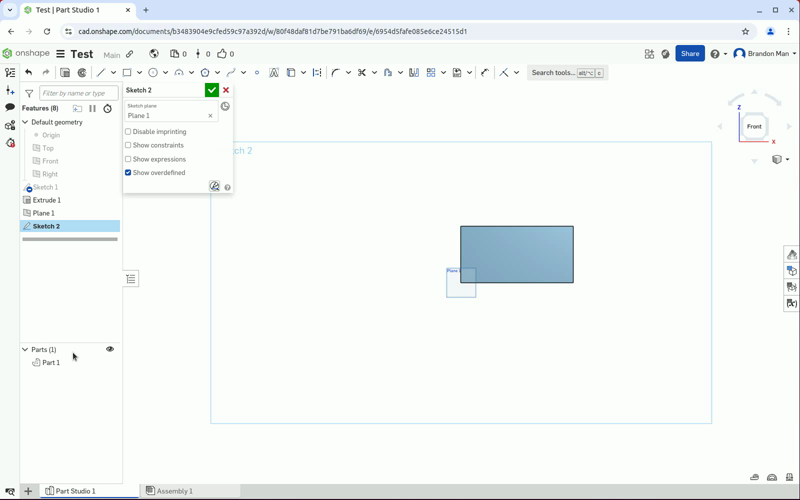
key(y)
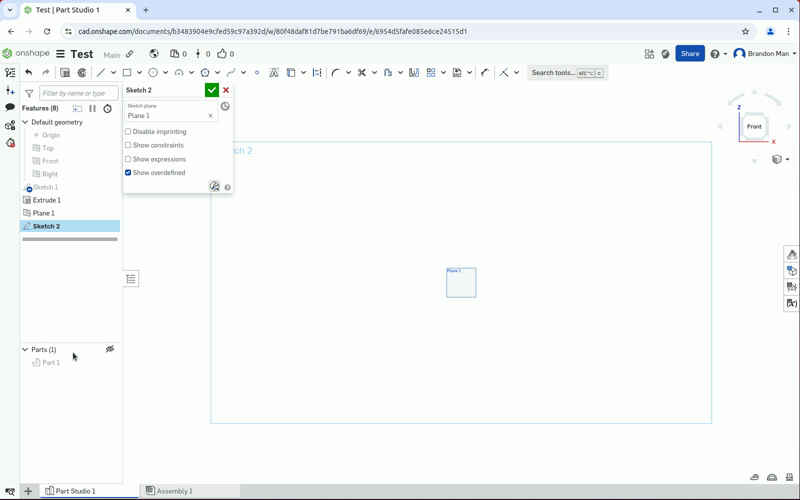
key(c)
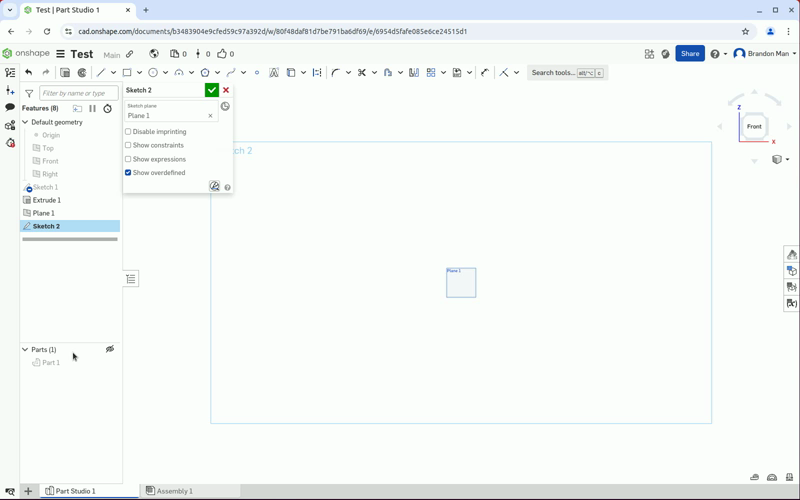
key_down(shift)
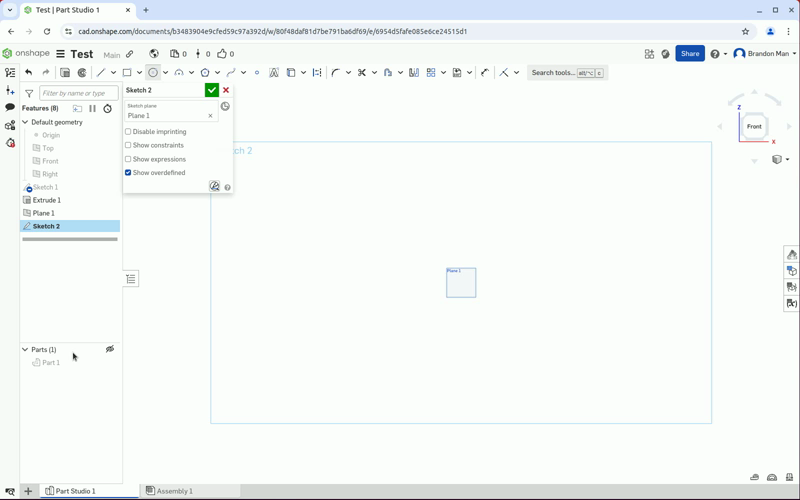
mouse_move(505, 252)
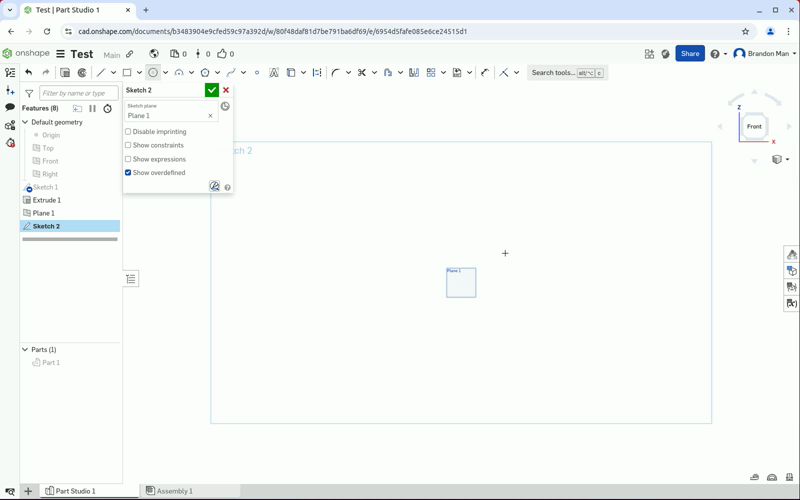
click(505, 252)
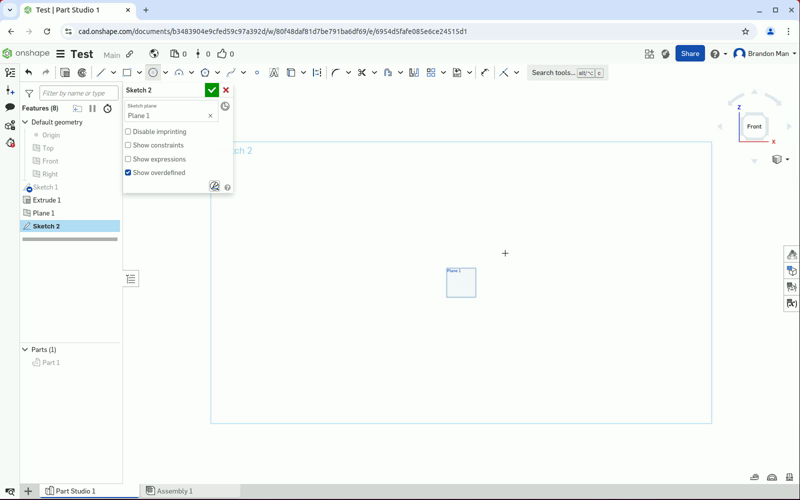
key_up(shift)
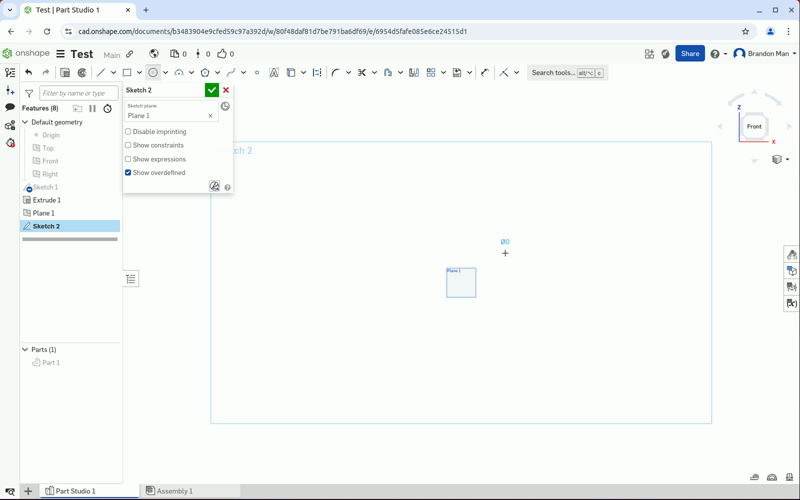
mouse_move(508, 252)
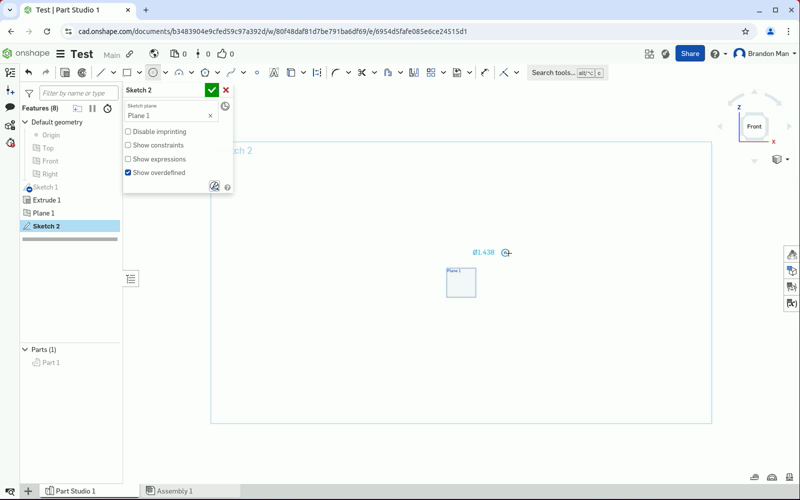
click(508, 252)
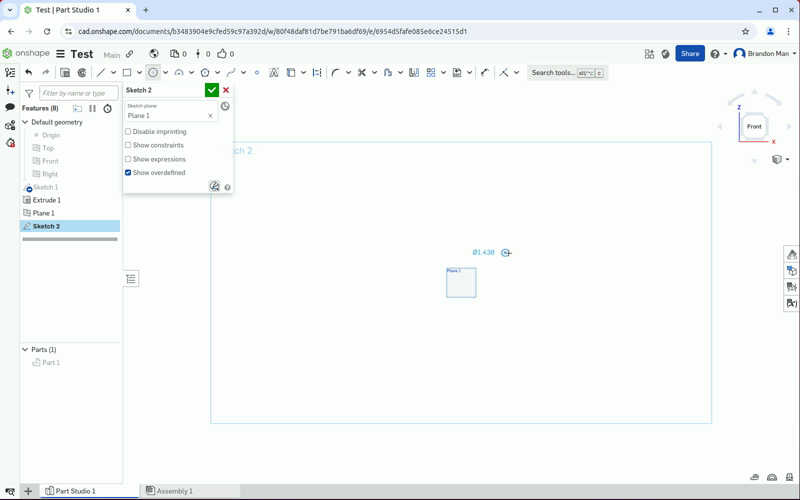
key(esc)
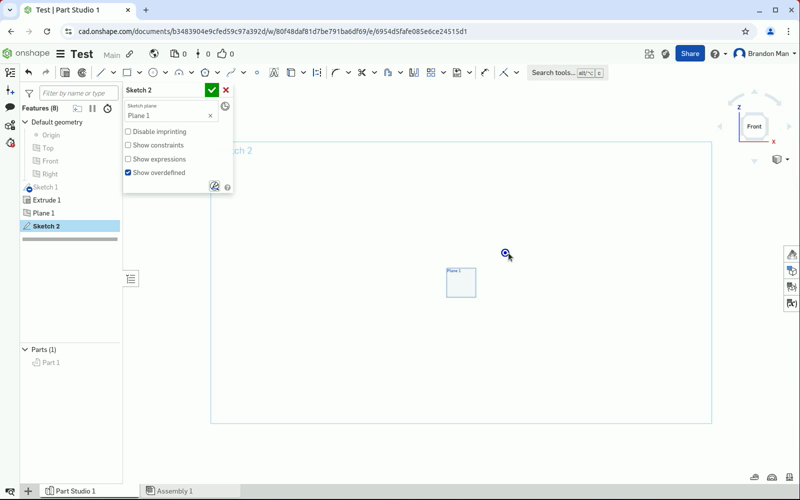
mouse_move(506, 252)
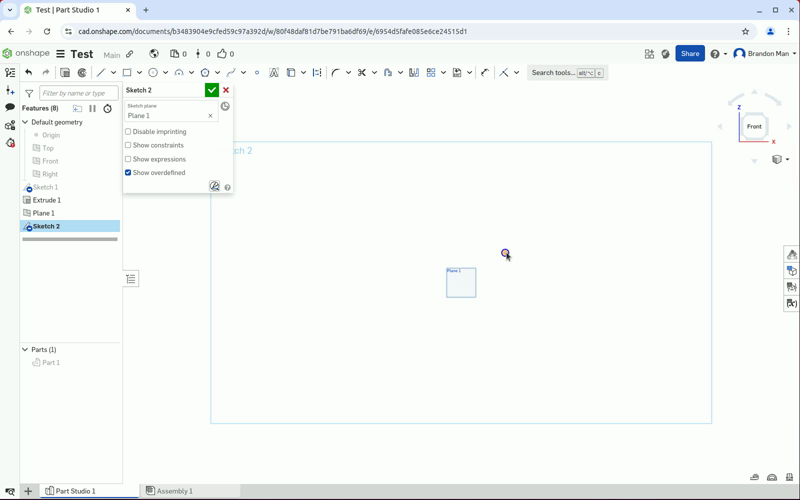
scroll(6)
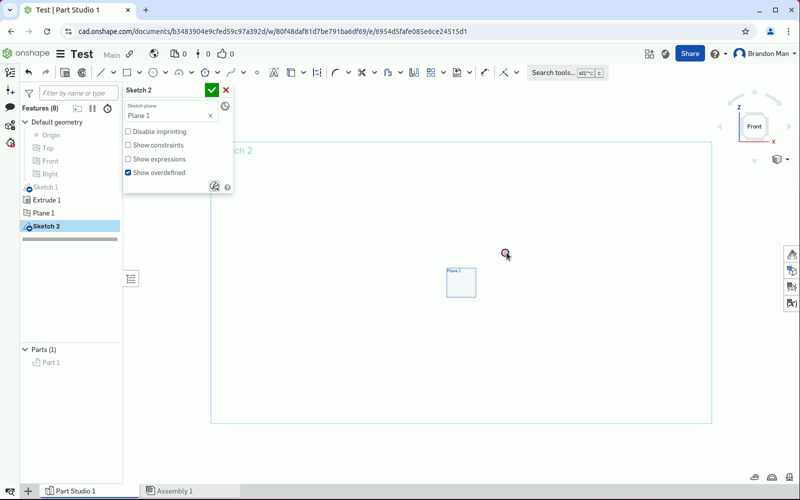
scroll(6)
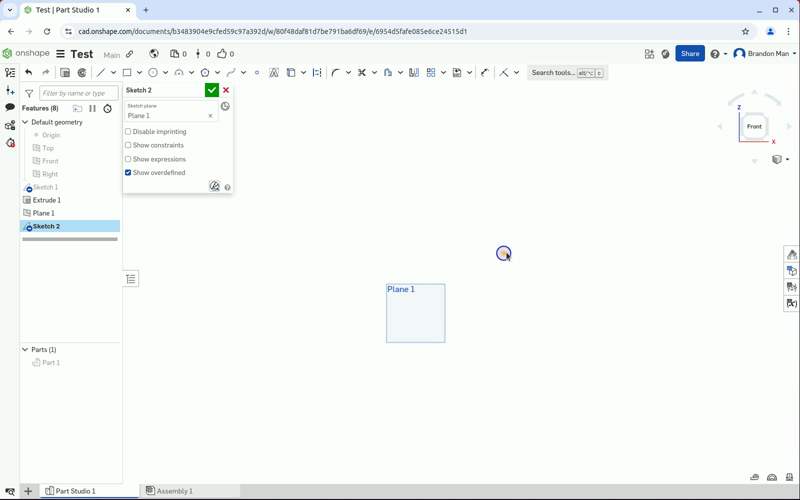
scroll(6)
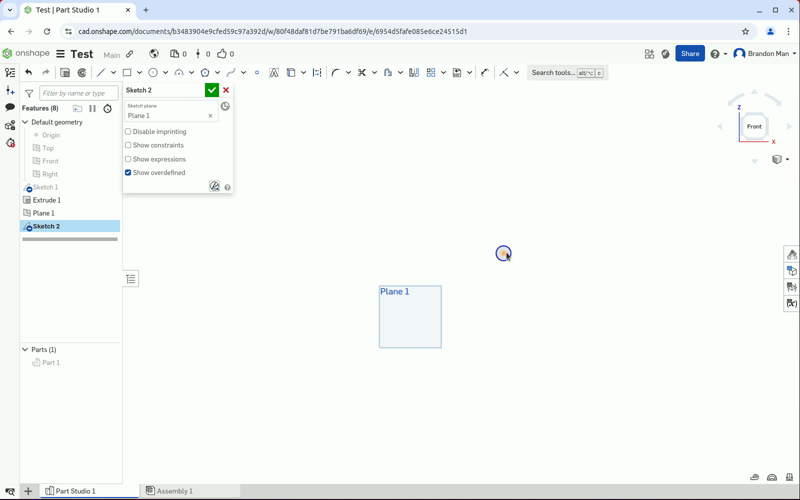
scroll(6)
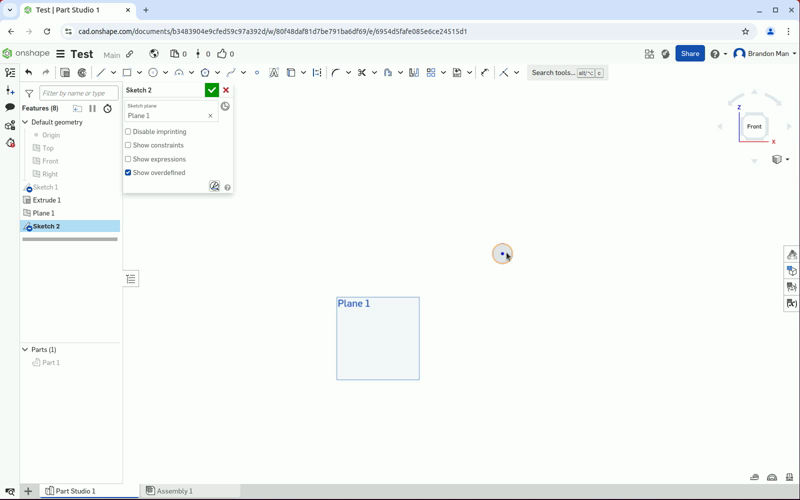
scroll(6)
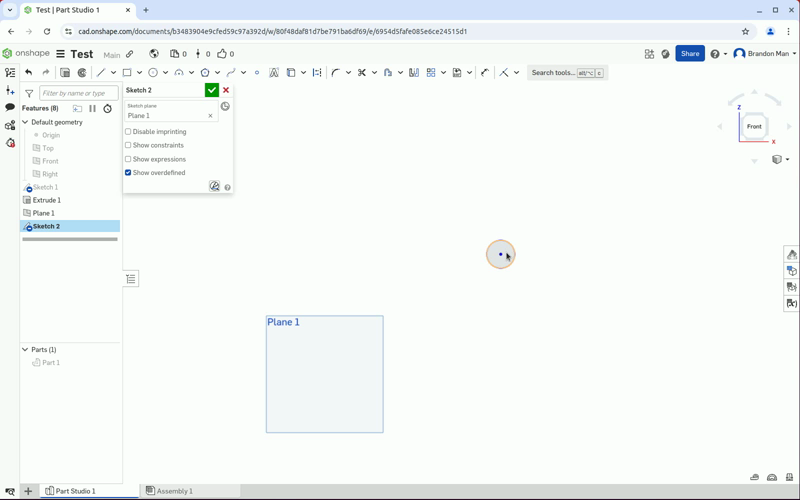
scroll(6)
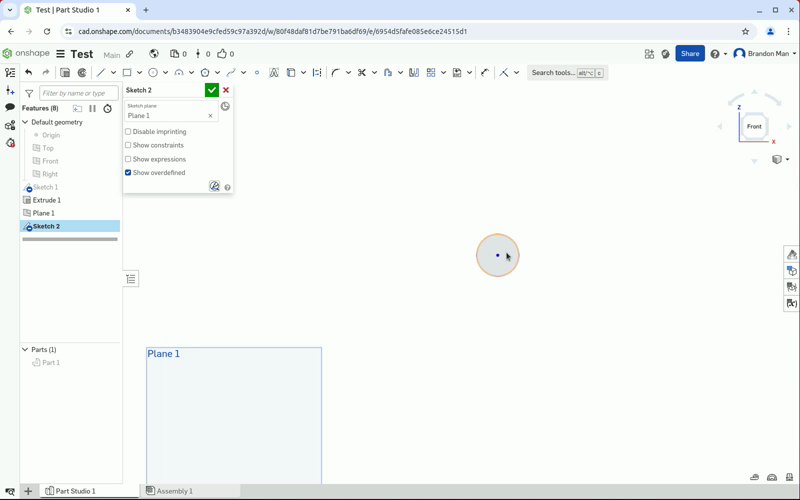
scroll(6)
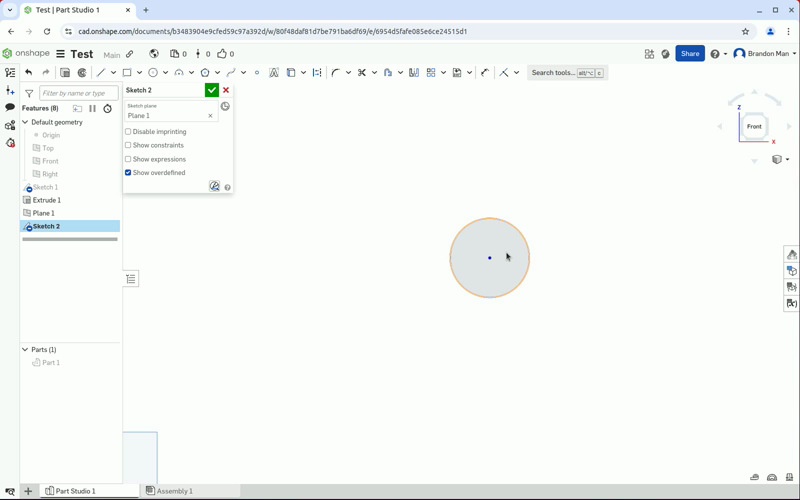
click(506, 252)
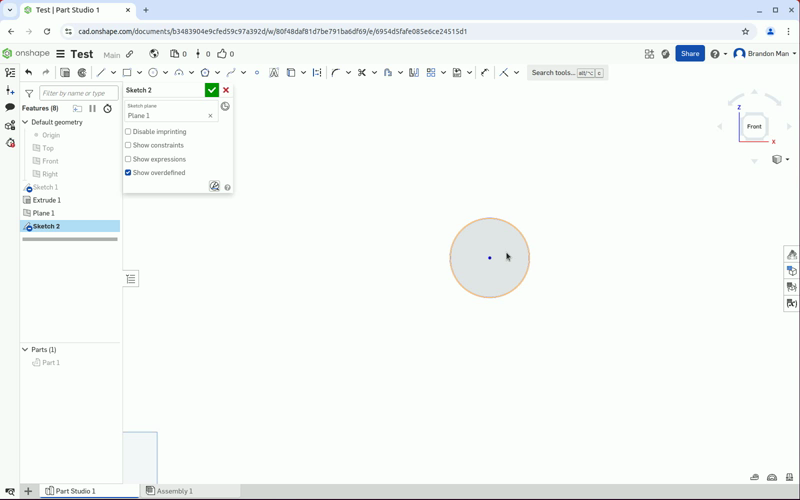
scroll(-6)
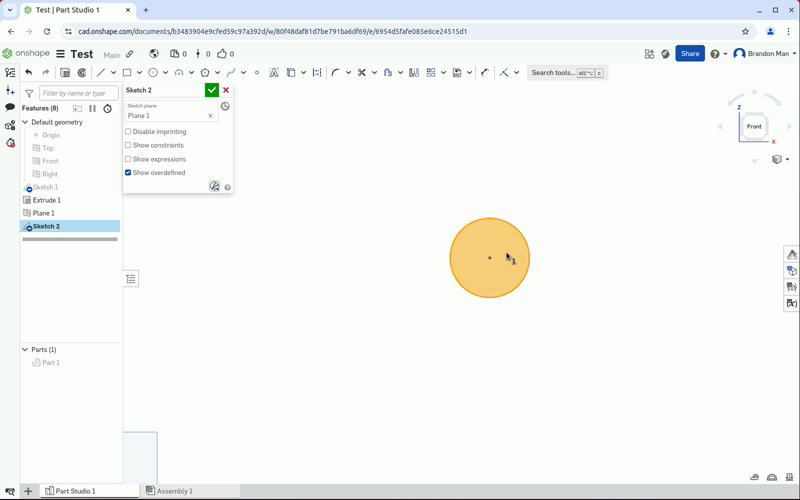
scroll(-6)
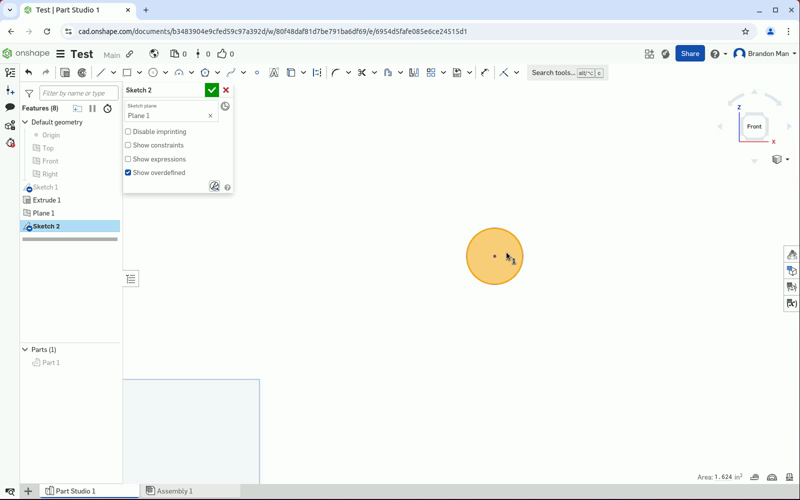
scroll(-6)
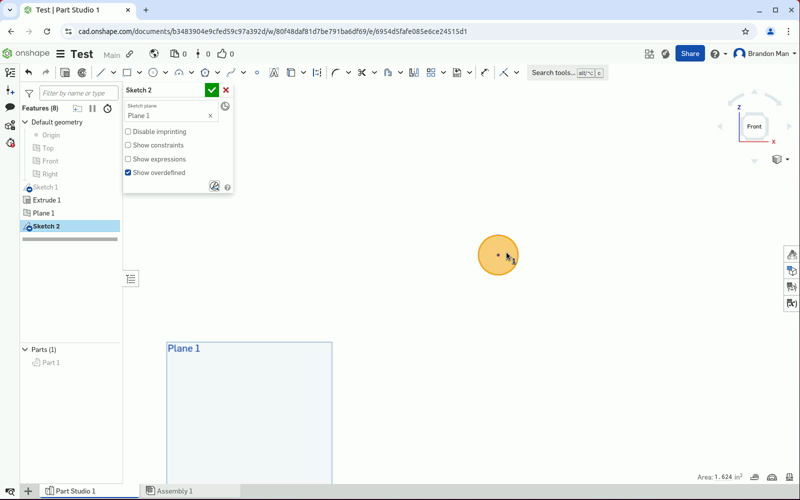
scroll(-6)
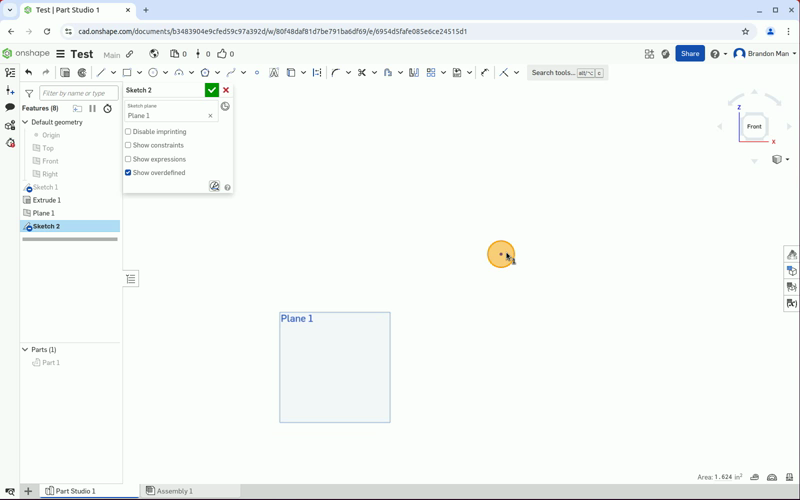
scroll(-6)
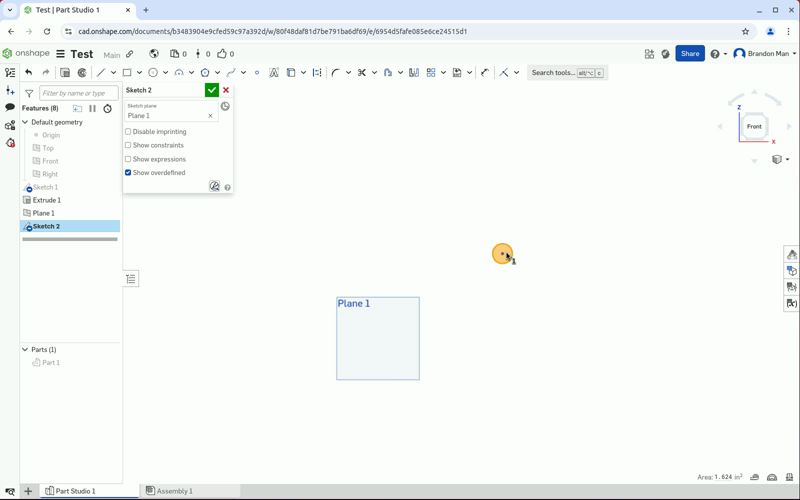
scroll(-6)
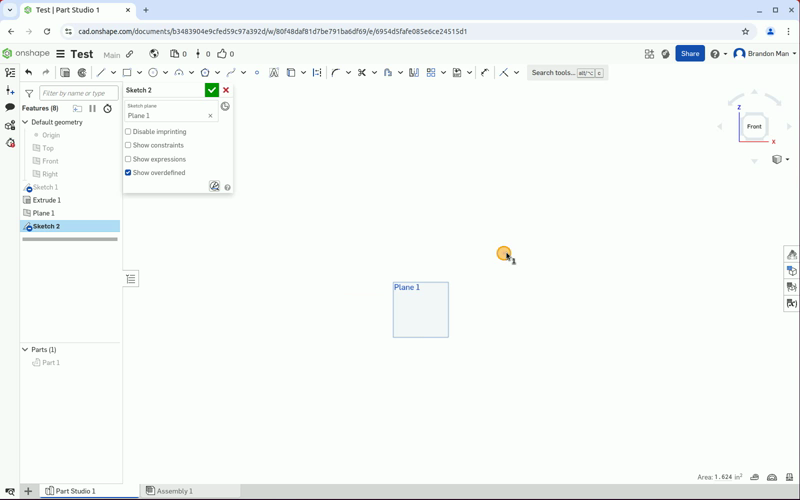
scroll(-6)
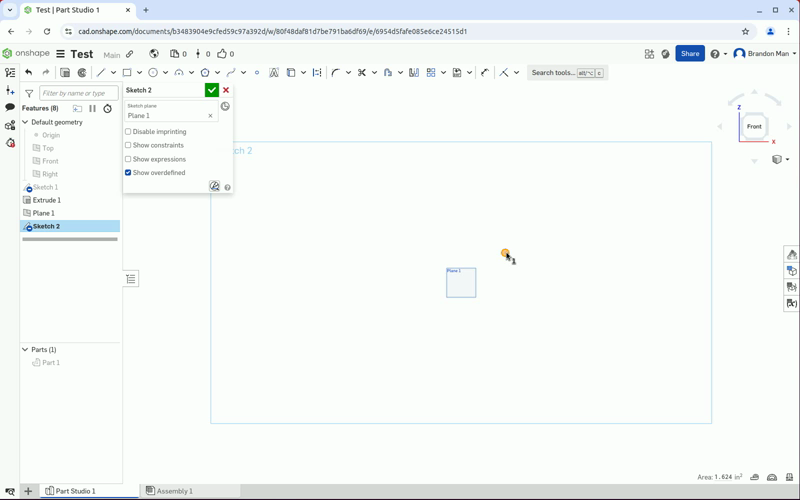
mouse_move(73, 352)
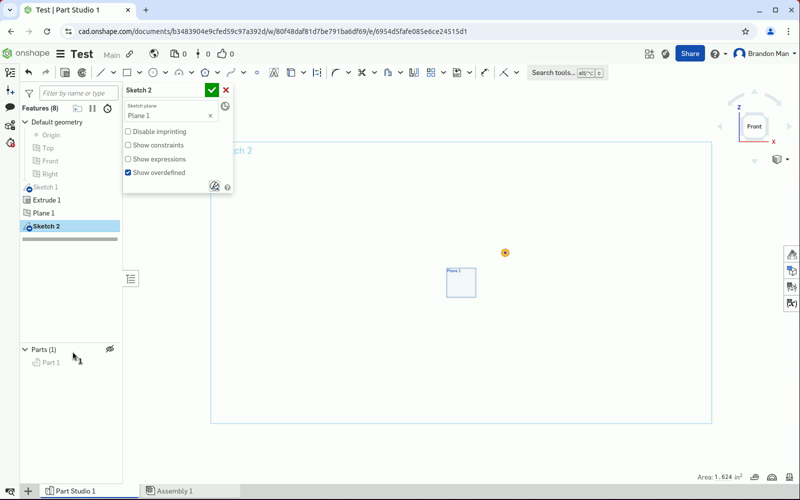
key(shift+y)
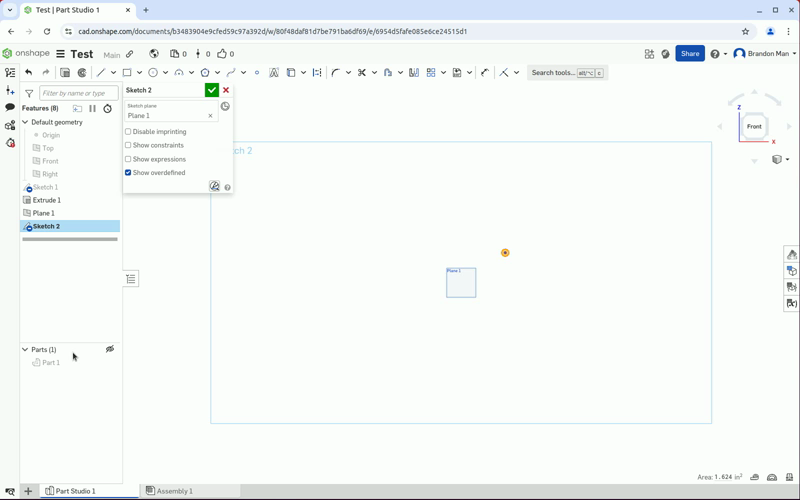
key(shift+e)
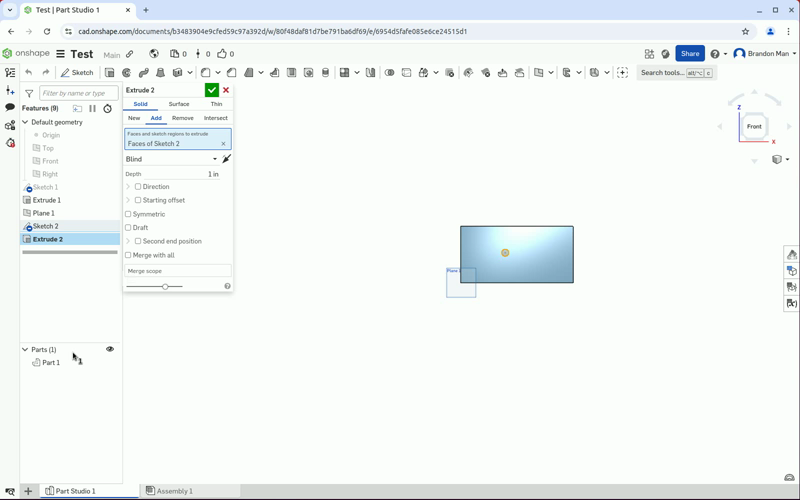
mouse_move(143, 106)
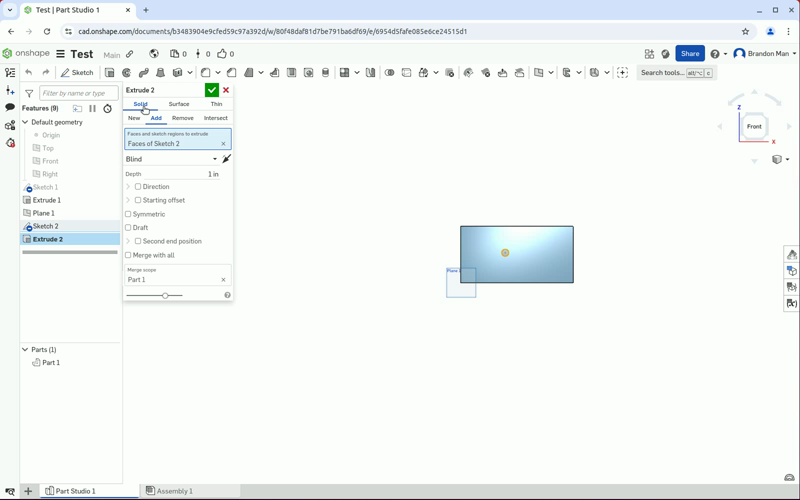
click(143, 106)
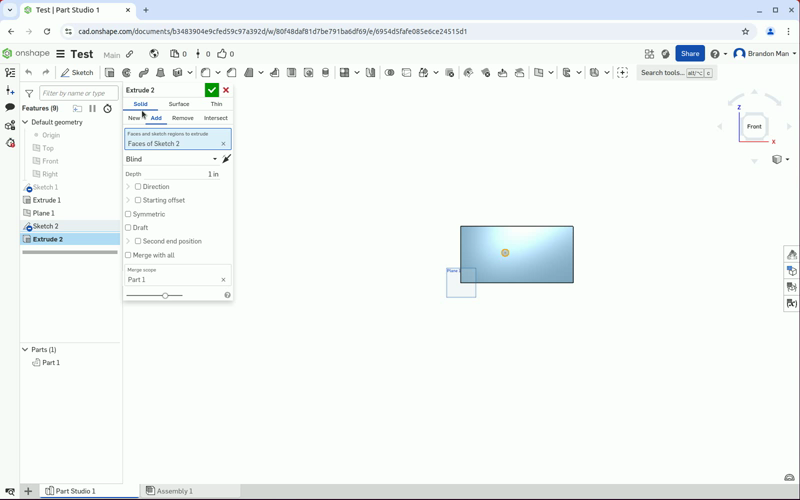
mouse_move(137, 120)
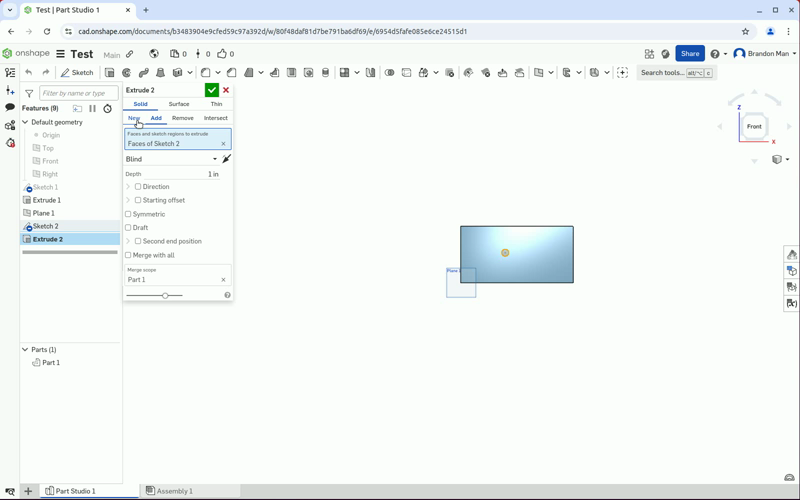
click(137, 120)
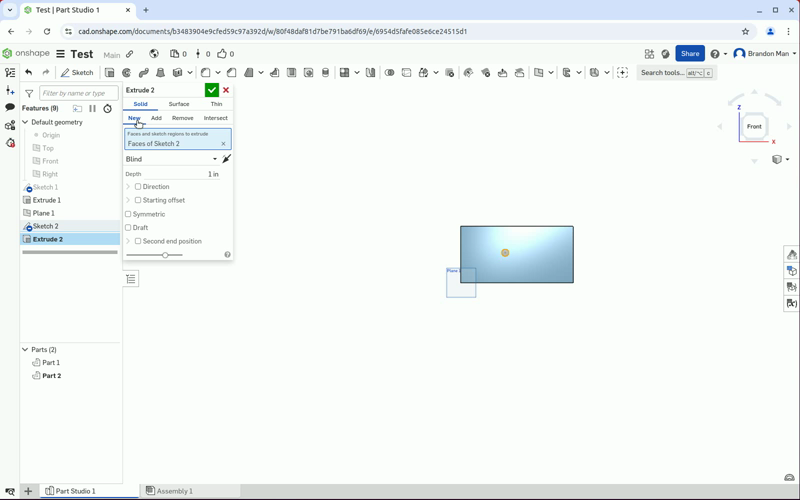
key(tab, 4)
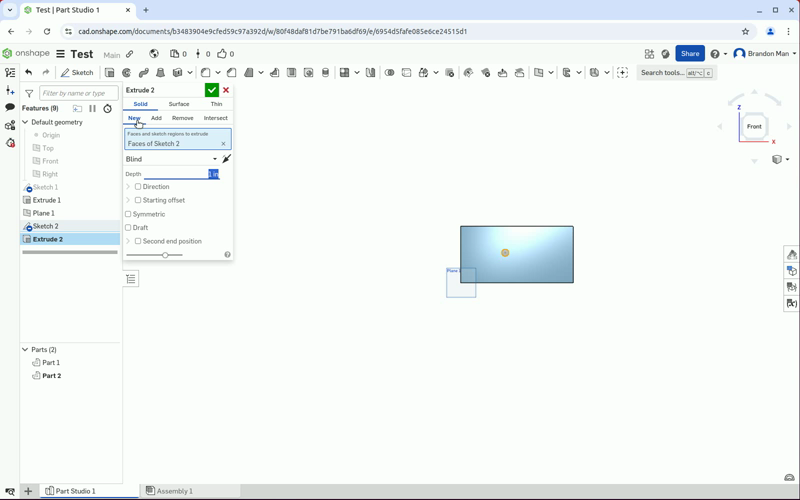
text(3.851)
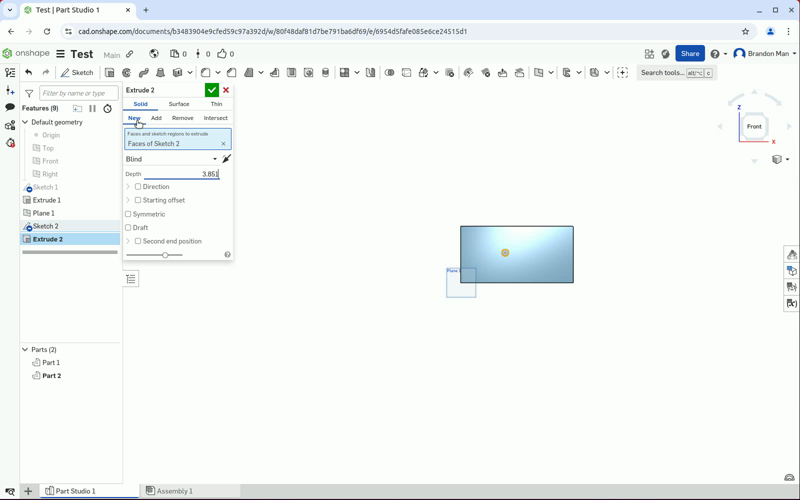
key(enter)
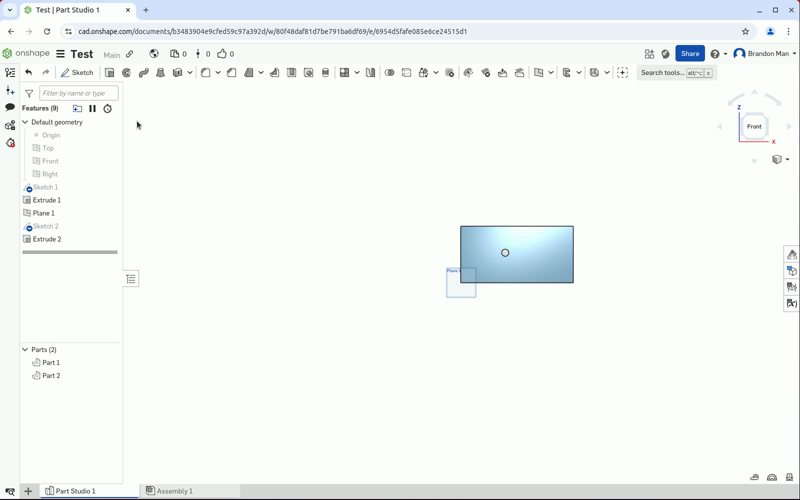
key(shift+h)
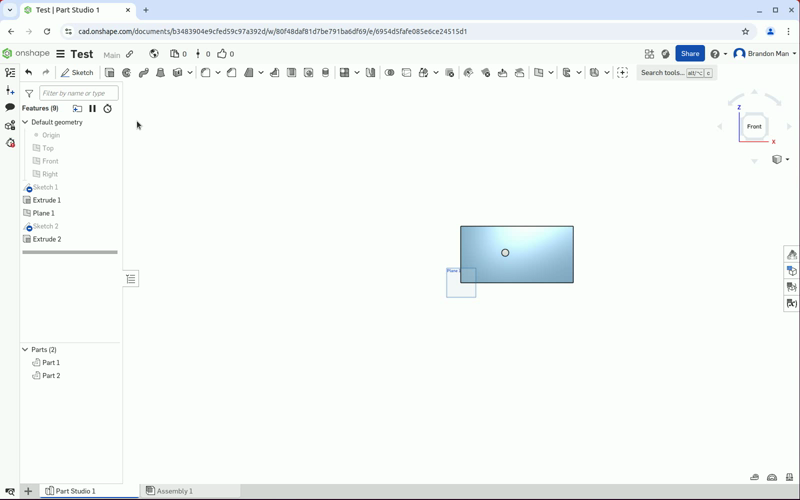
key(shift+h)
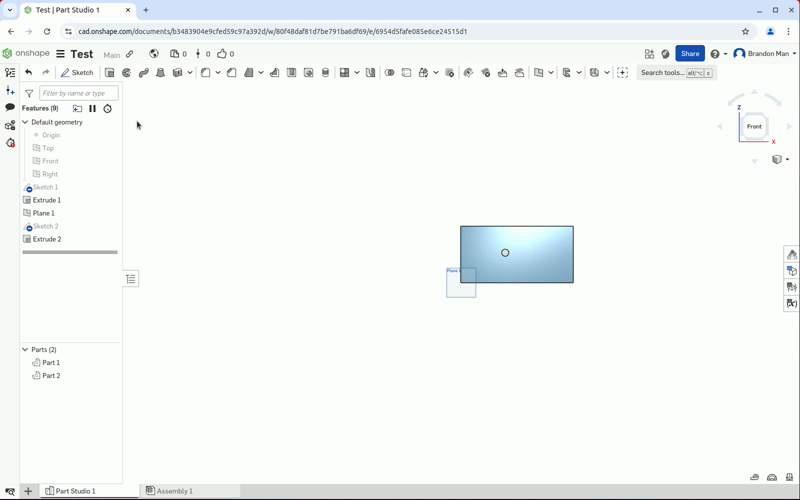
mouse_move(73, 189)
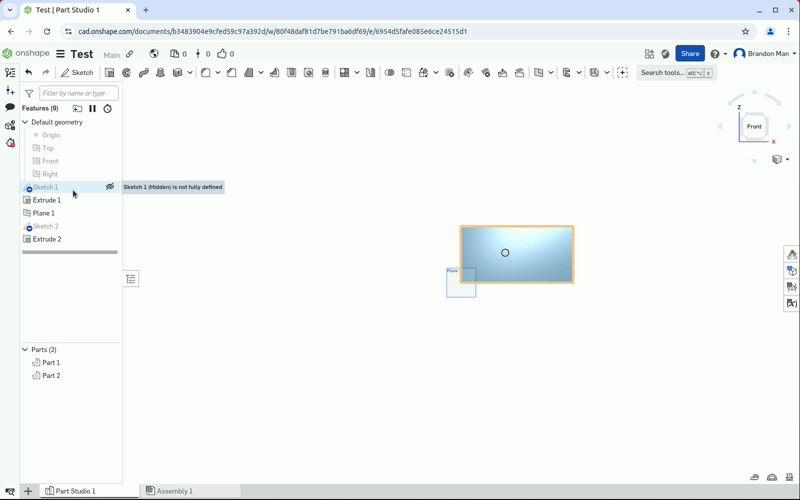
click(73, 189)
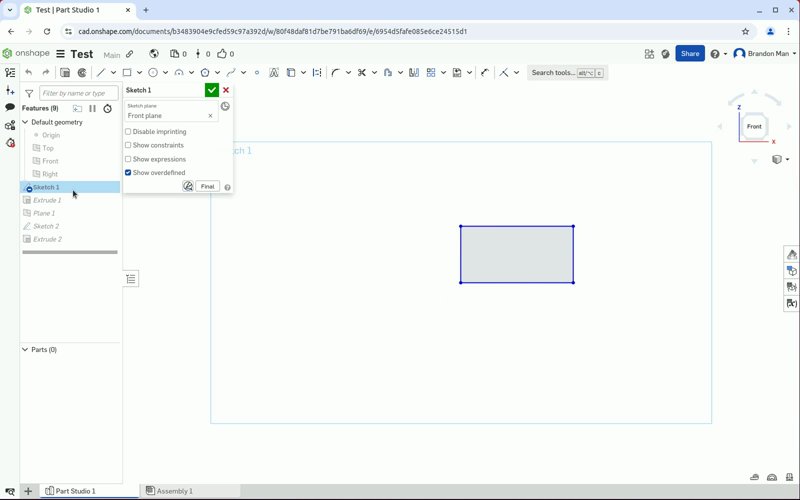
mouse_move(229, 92)
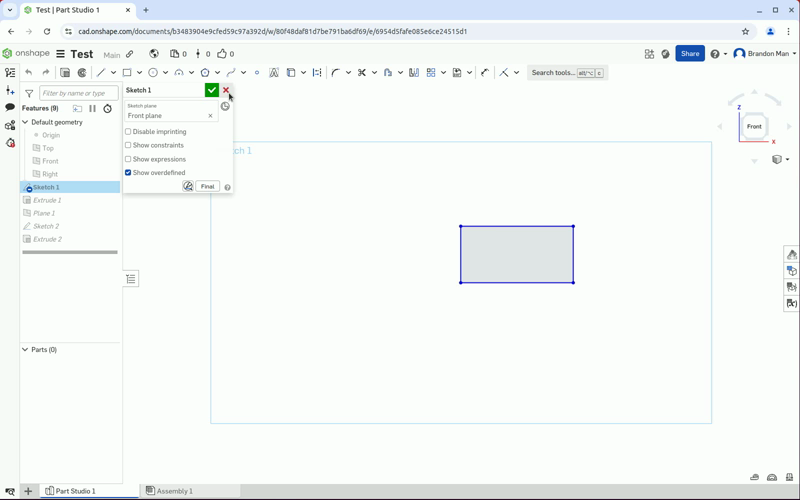
click(229, 92)
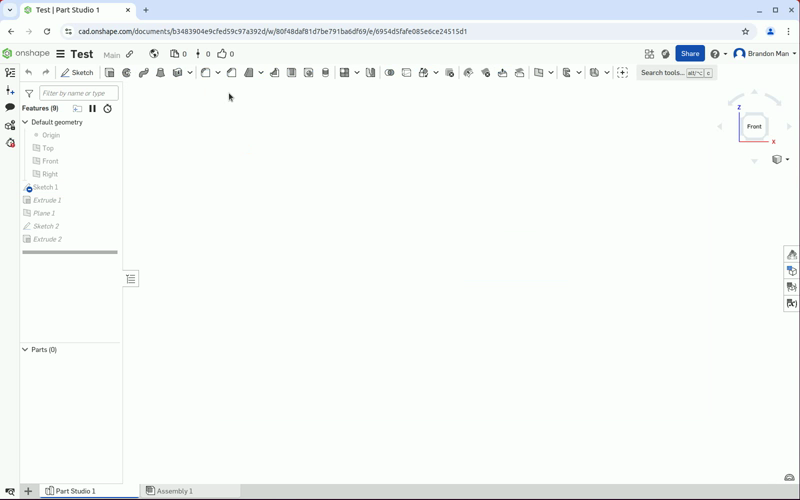
key(shift+s)
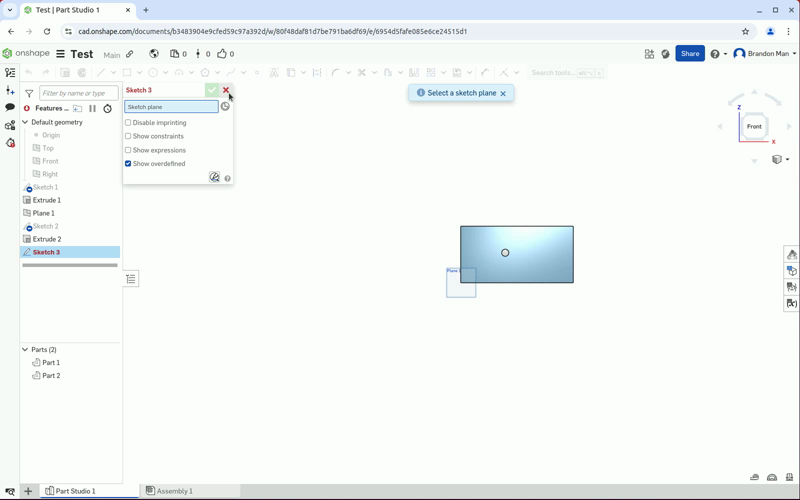
mouse_move(73, 215)
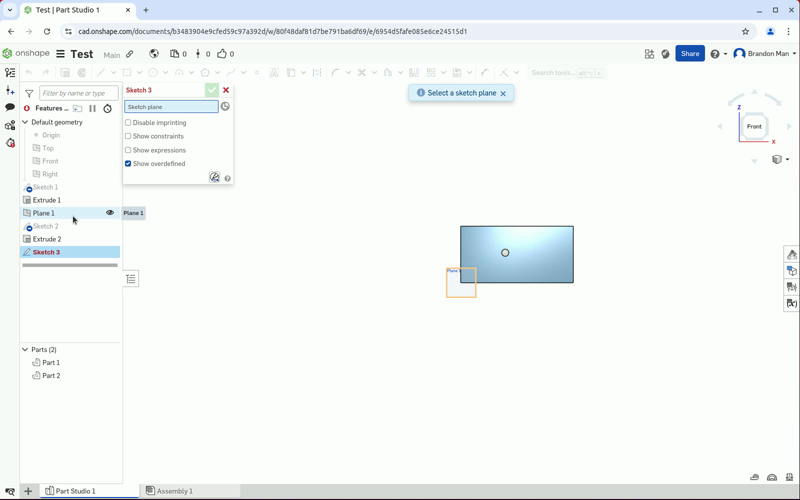
click(73, 215)
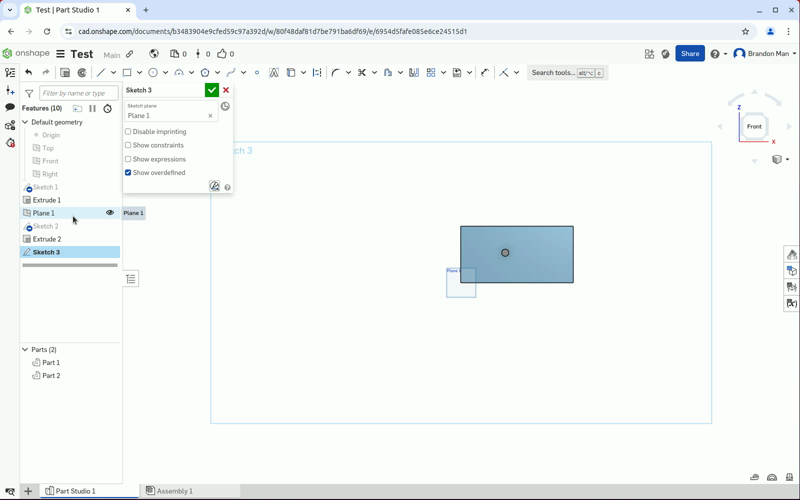
mouse_move(73, 352)
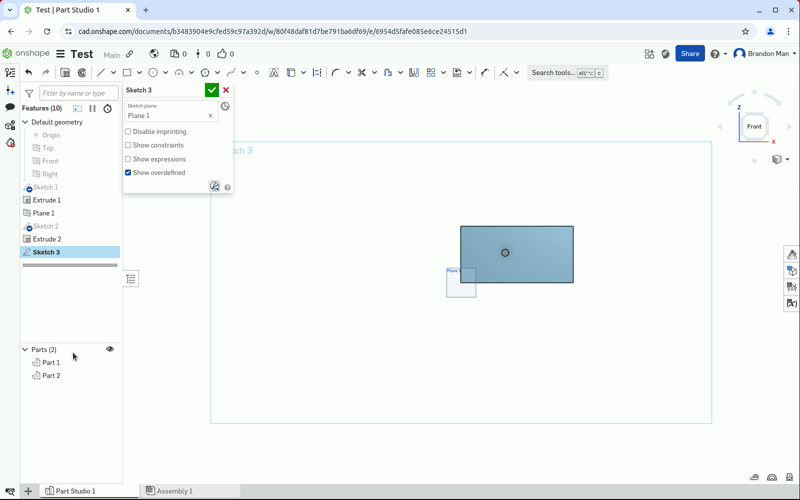
key(y)
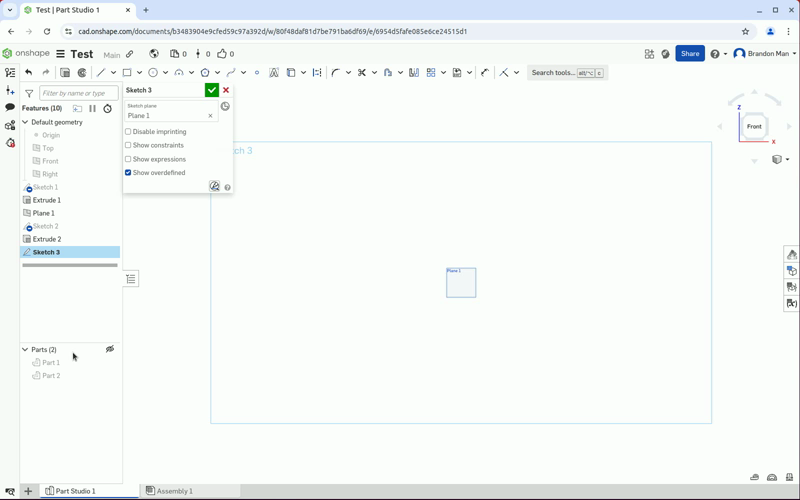
key(c)
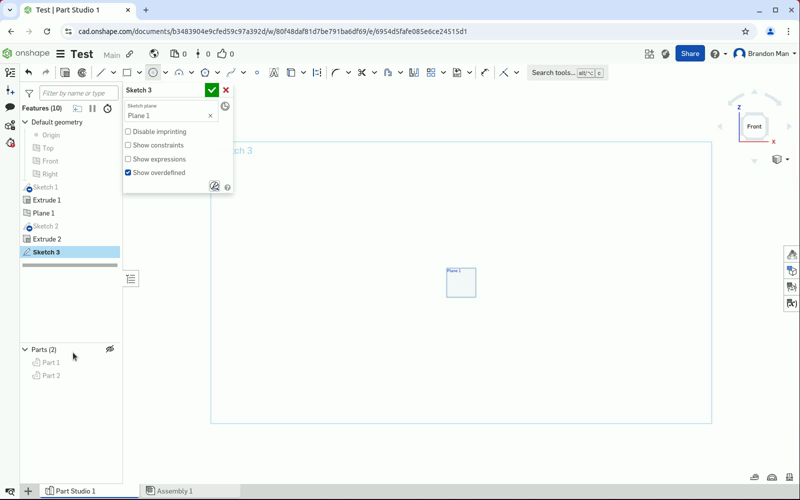
key_down(shift)
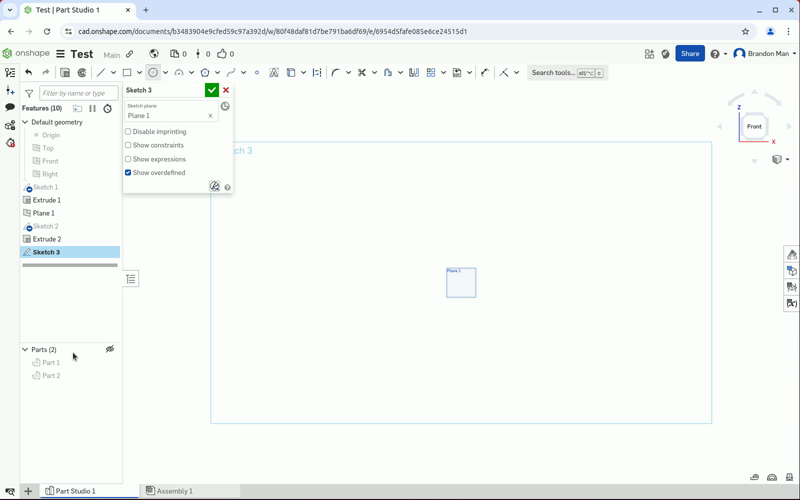
mouse_move(546, 252)
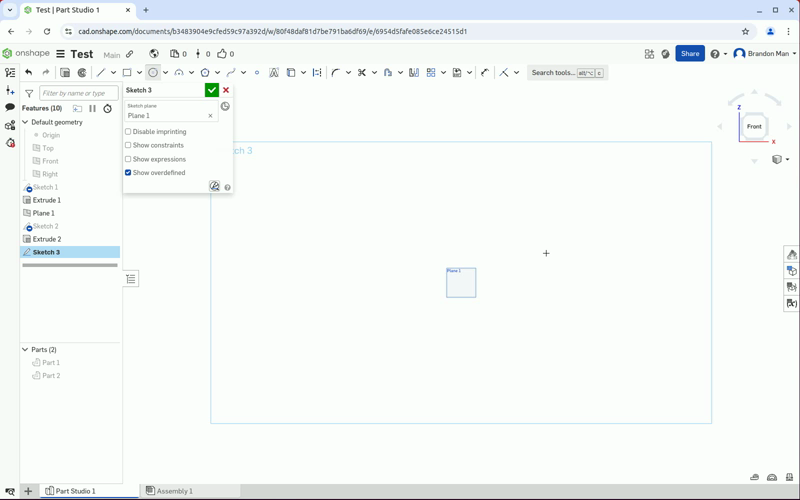
click(546, 252)
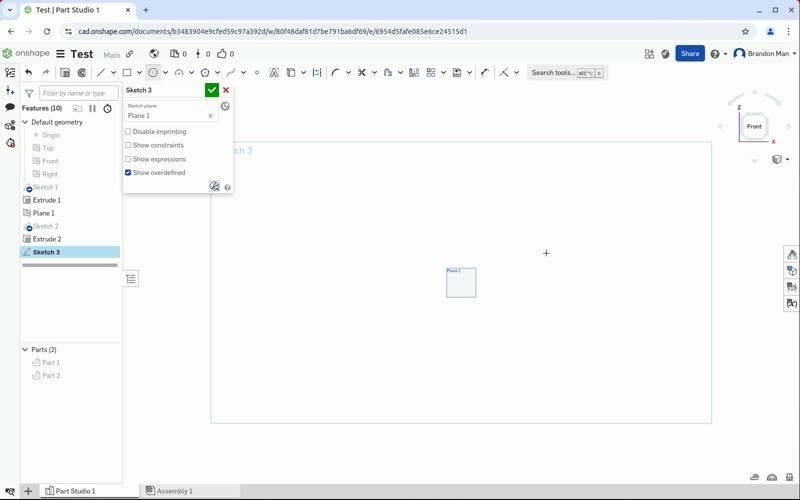
key_up(shift)
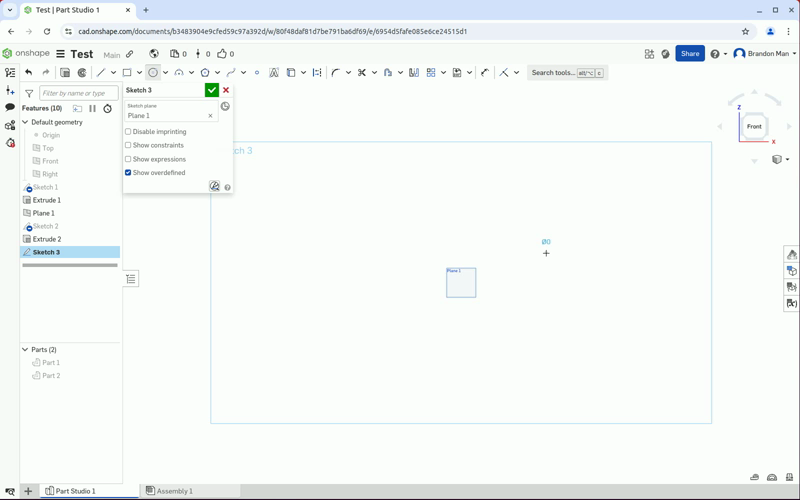
mouse_move(549, 252)
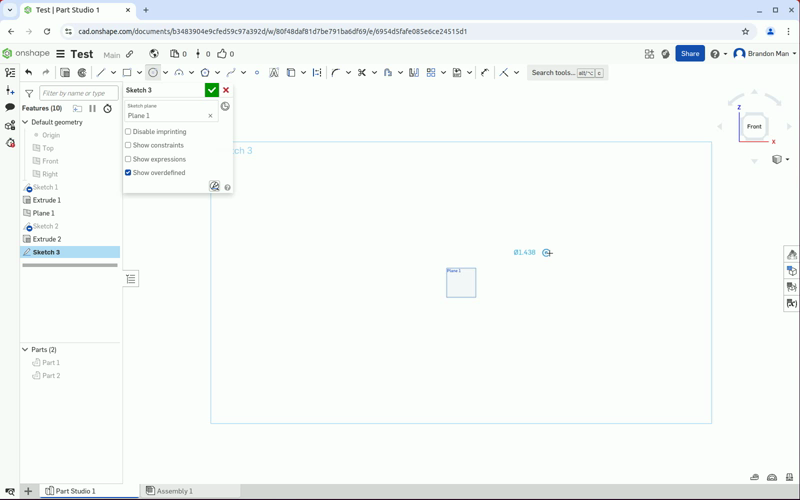
click(549, 252)
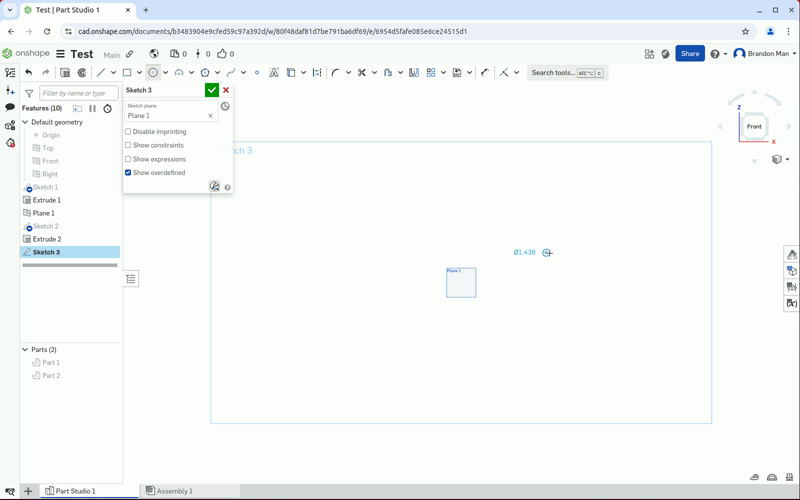
key(esc)
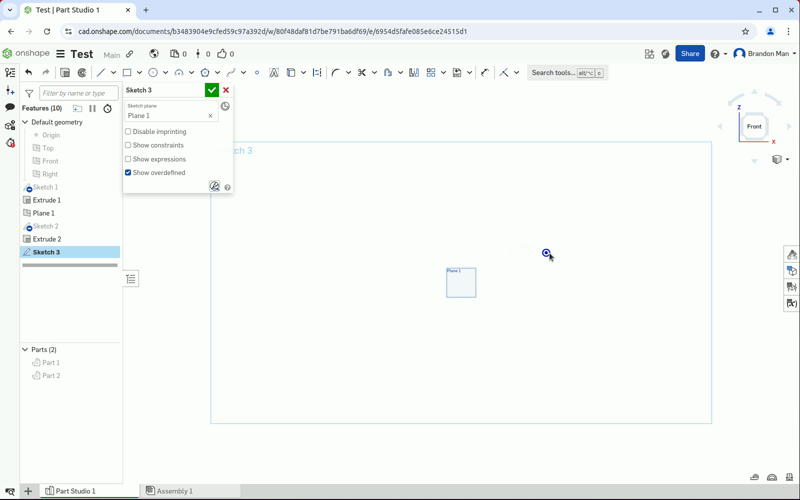
mouse_move(546, 255)
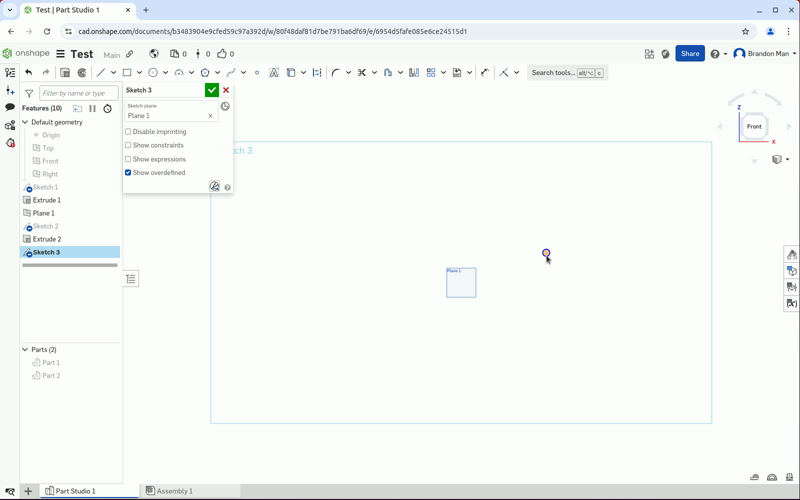
scroll(6)
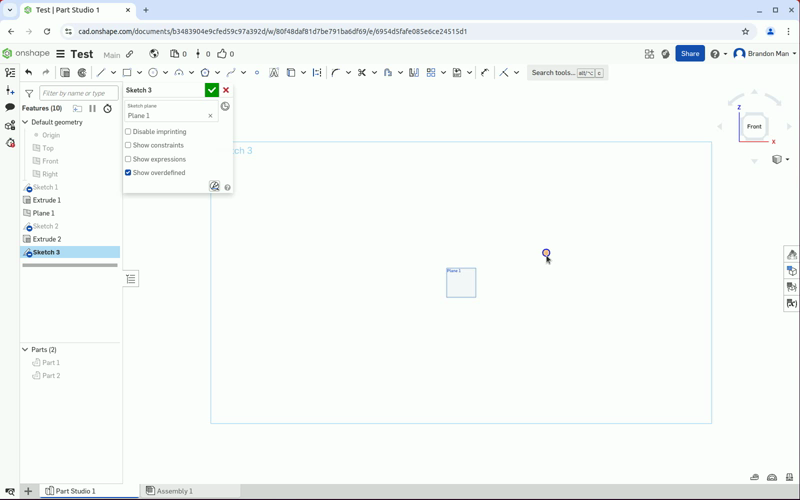
scroll(6)
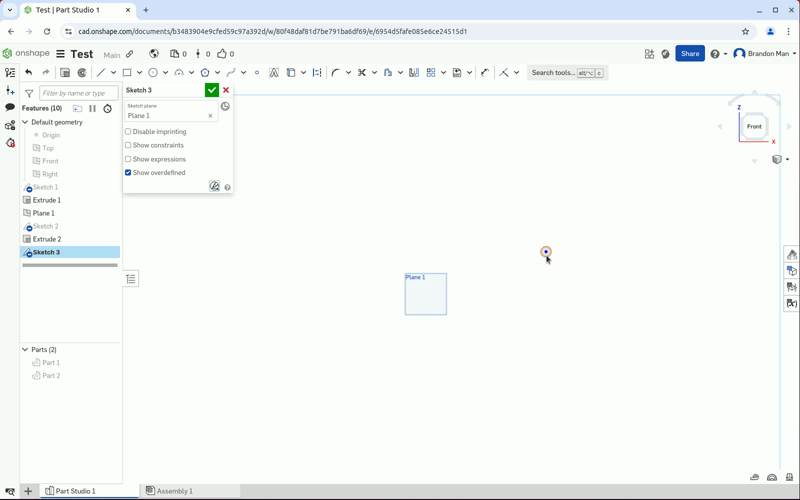
scroll(6)
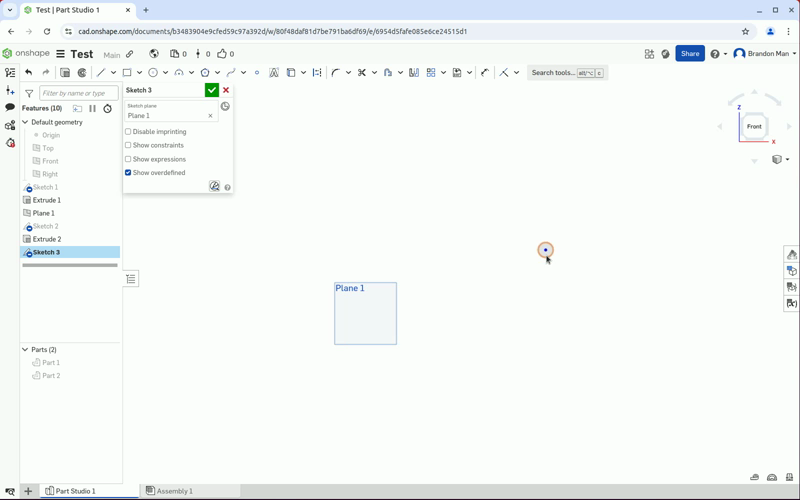
scroll(6)
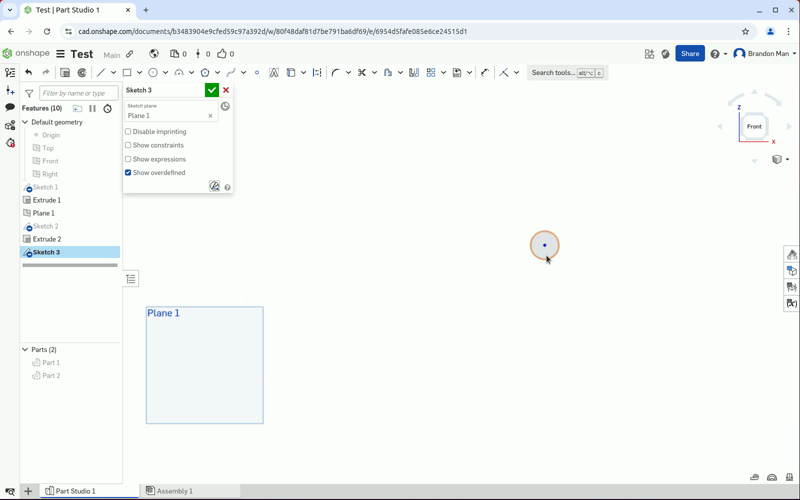
scroll(6)
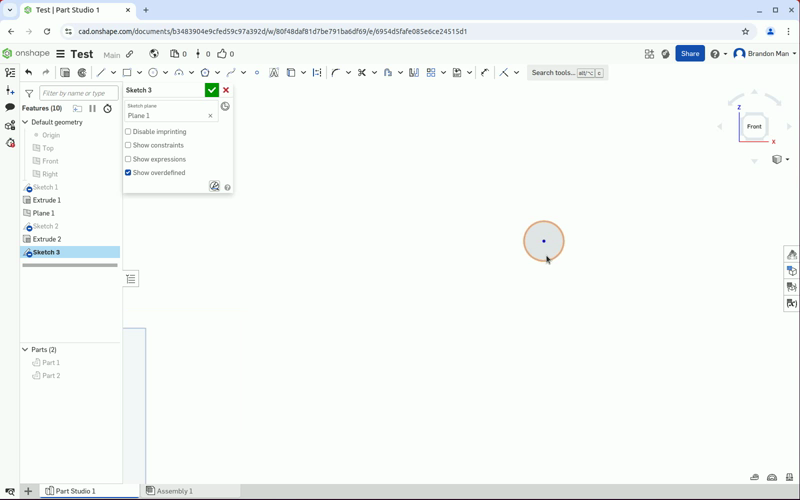
scroll(6)
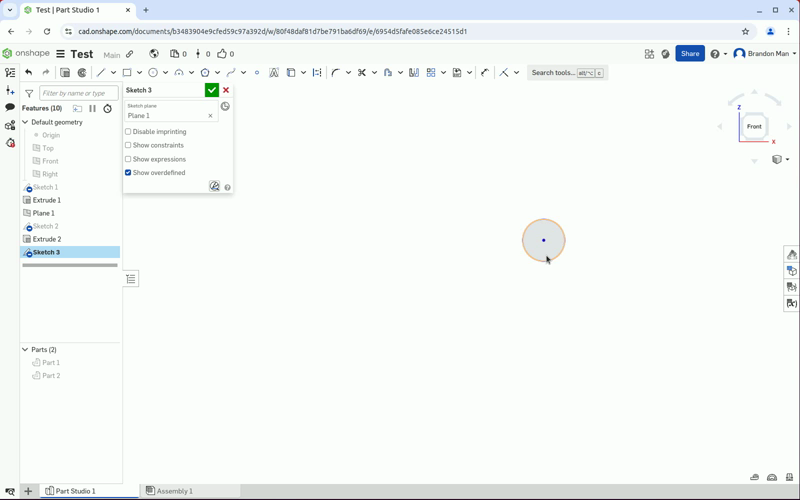
scroll(6)
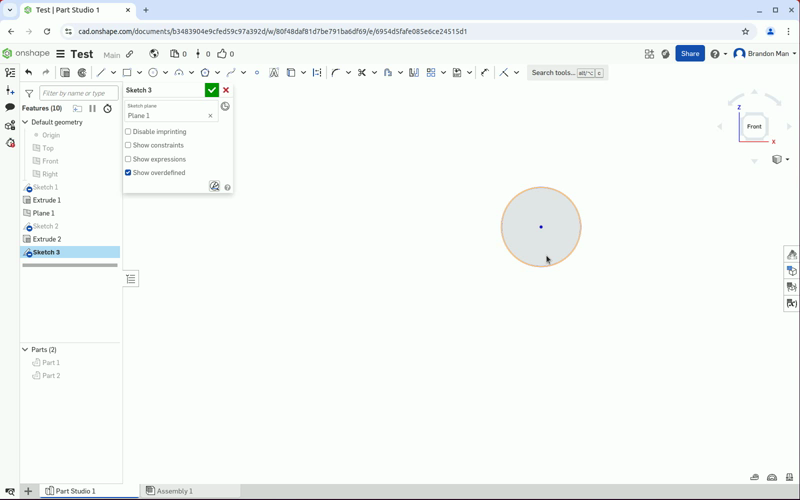
click(546, 255)
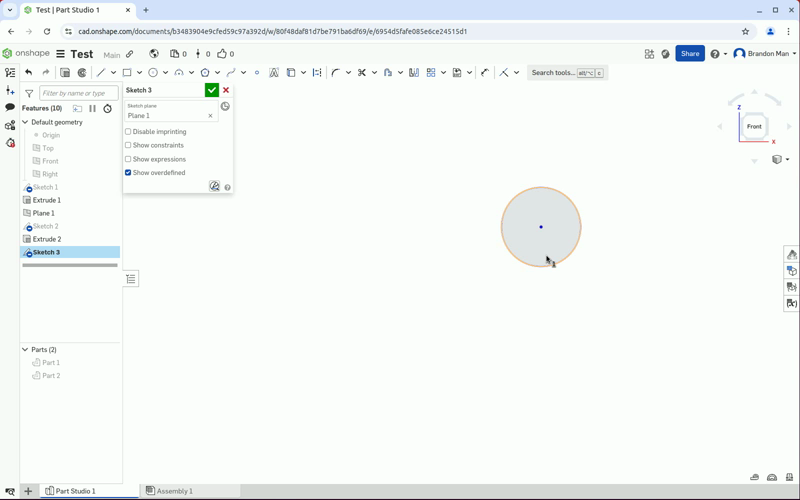
scroll(-6)
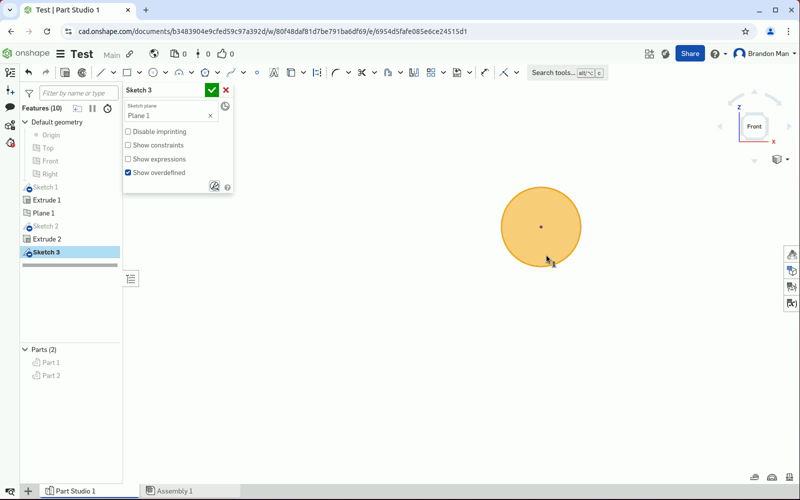
scroll(-6)
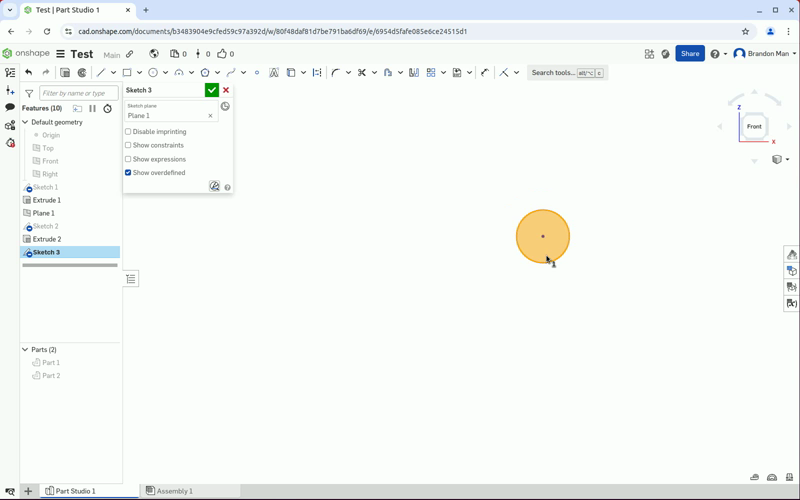
scroll(-6)
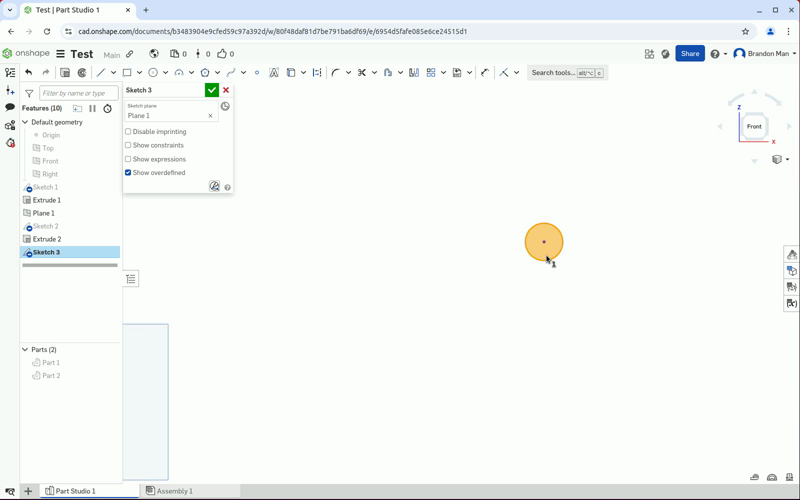
scroll(-6)
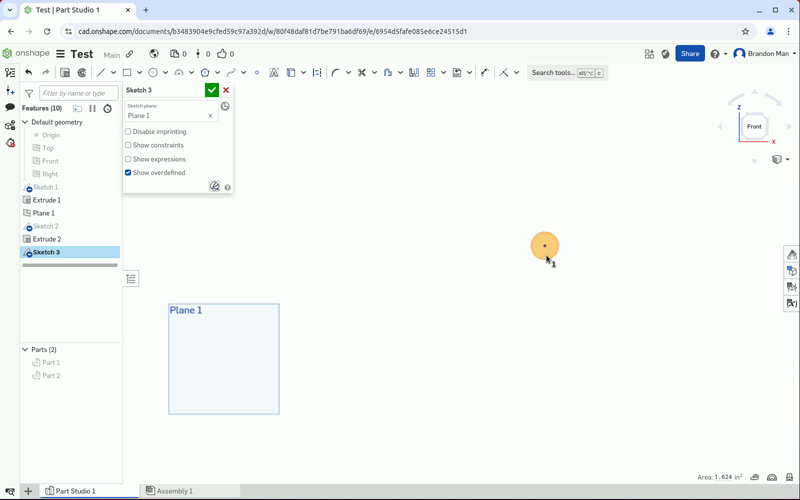
scroll(-6)
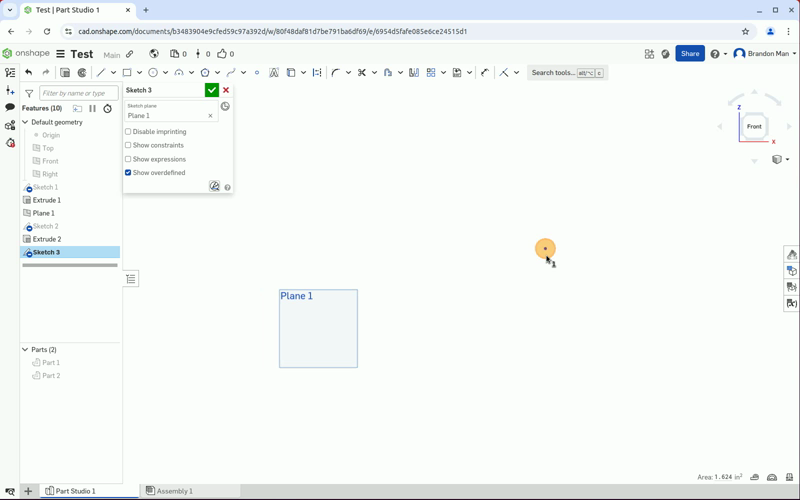
scroll(-6)
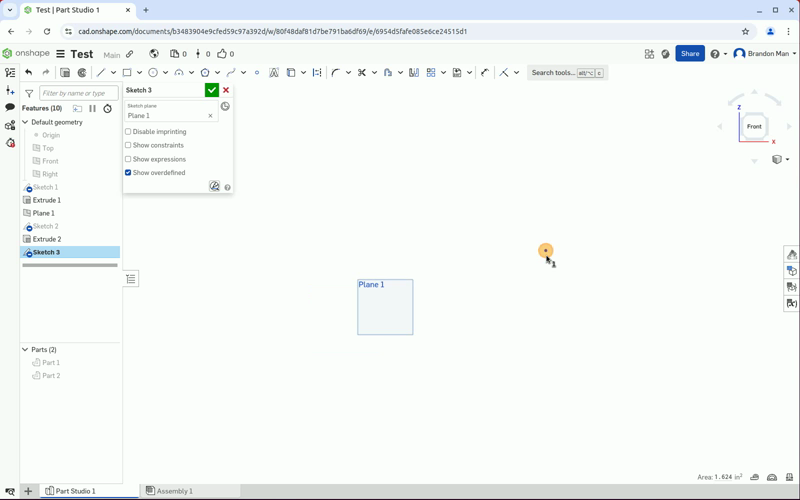
scroll(-6)
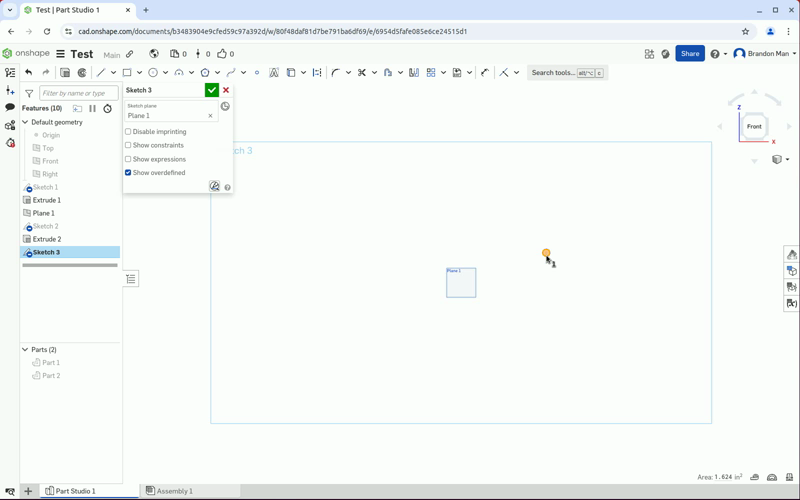
mouse_move(73, 352)
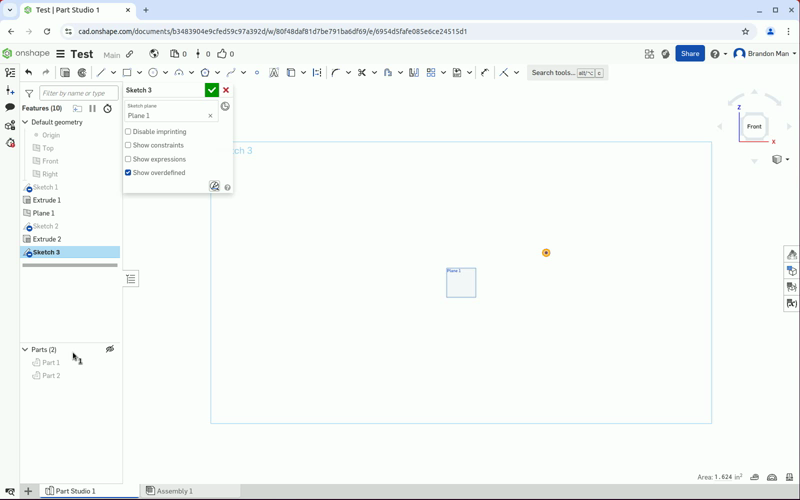
key(shift+y)
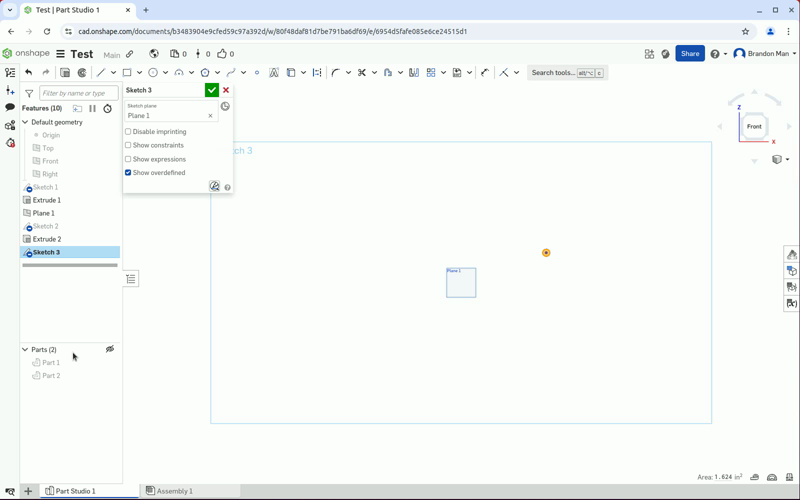
key(shift+e)
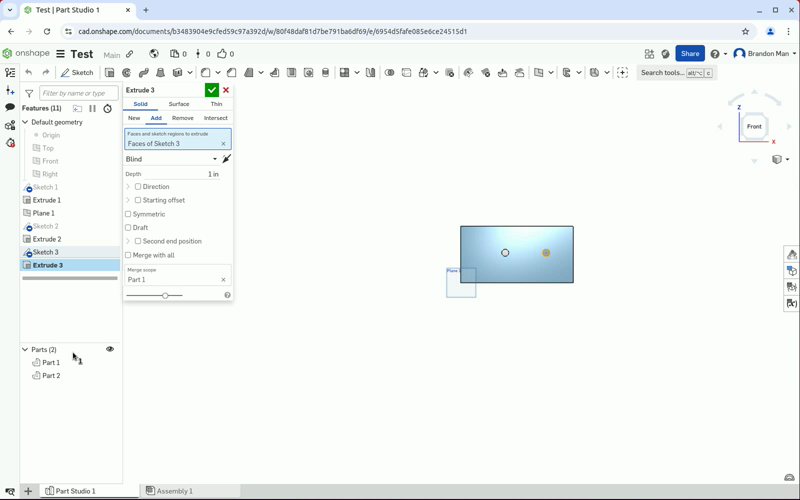
mouse_move(143, 106)
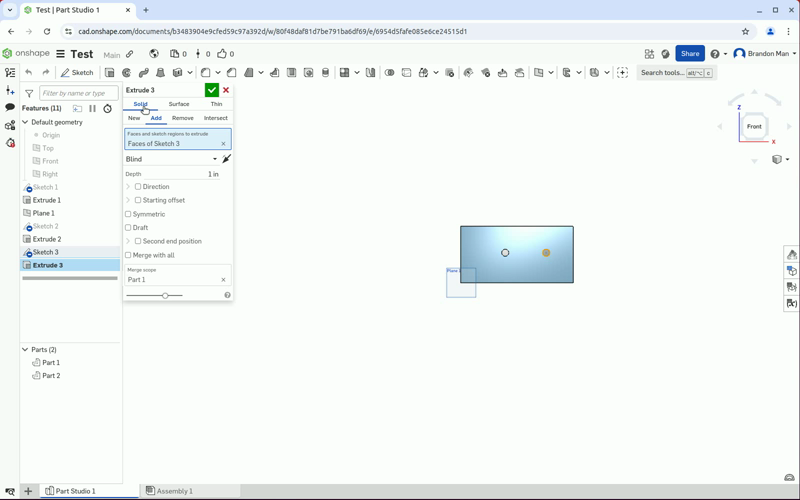
click(143, 106)
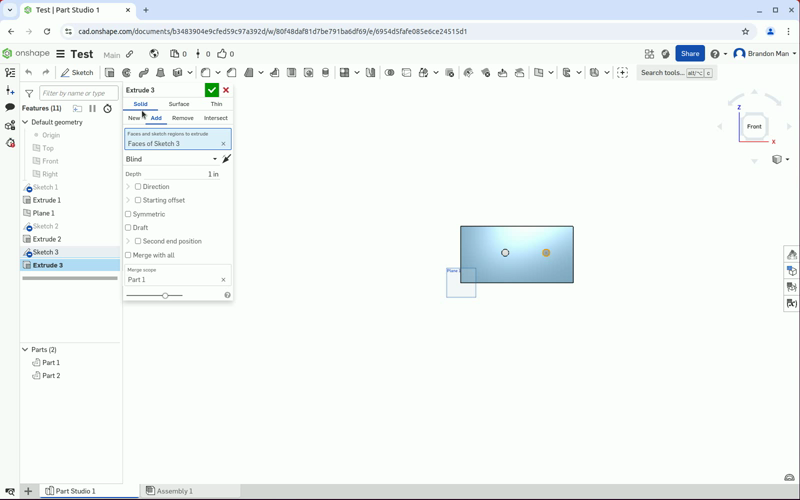
mouse_move(137, 120)
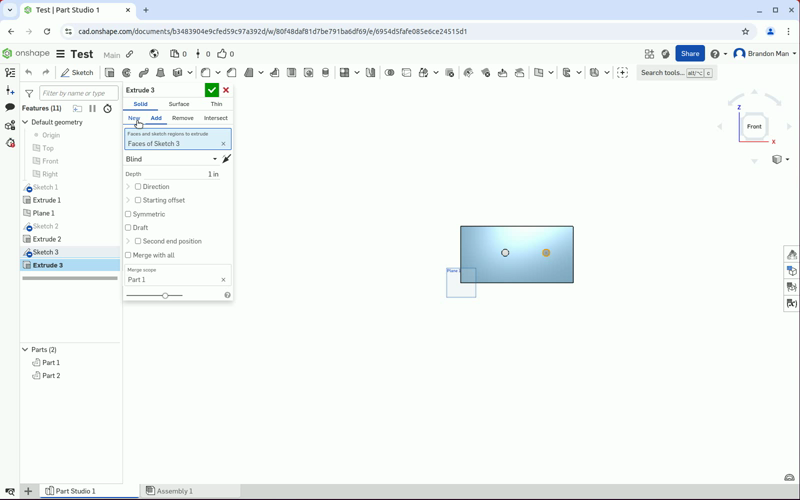
click(137, 120)
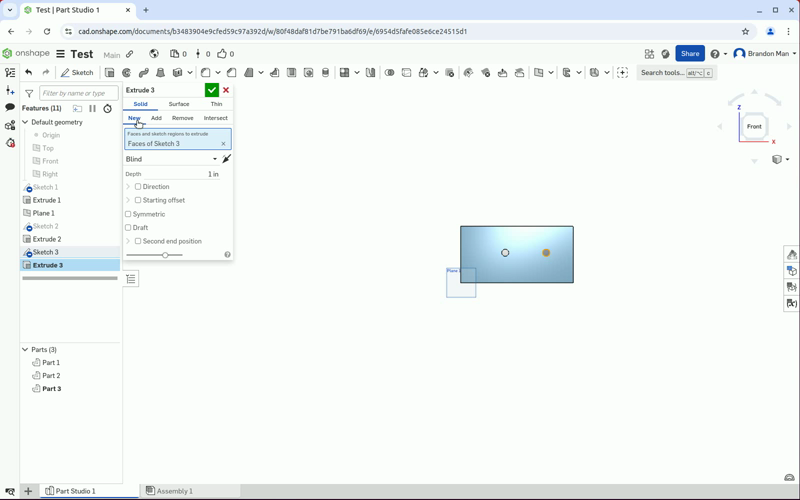
key(tab, 4)
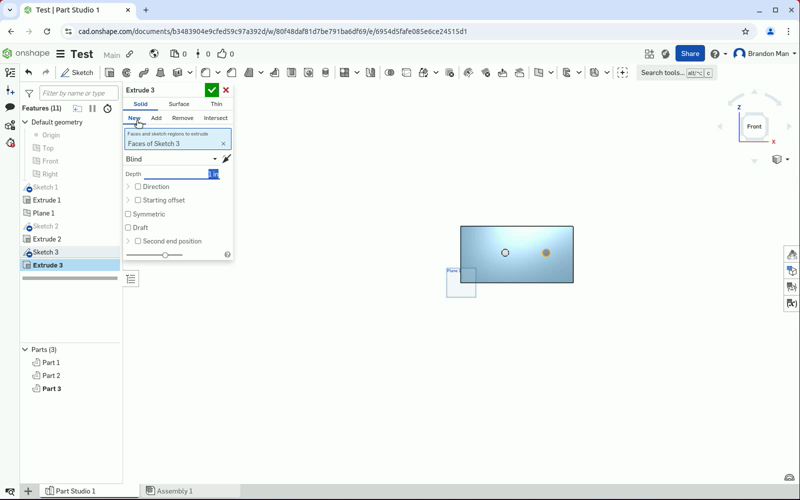
text(3.851)
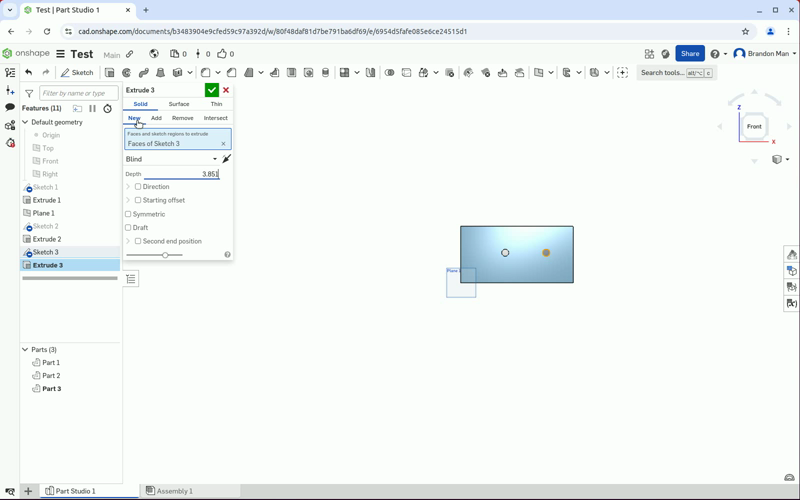
key(enter)
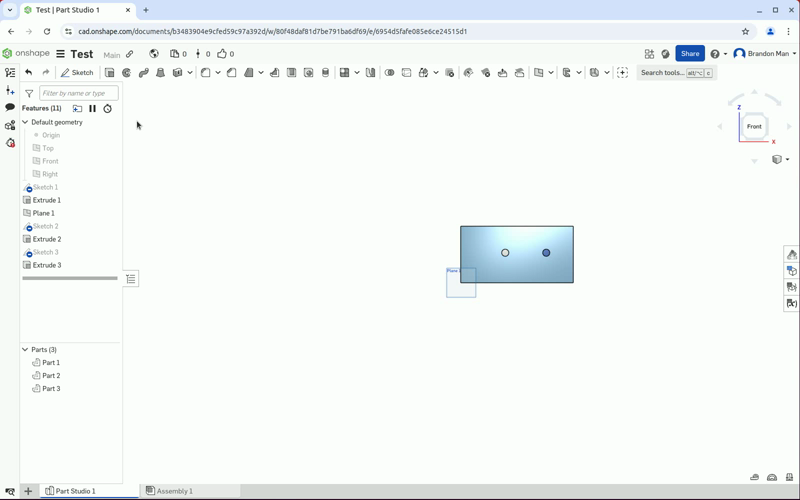
key(shift+h)
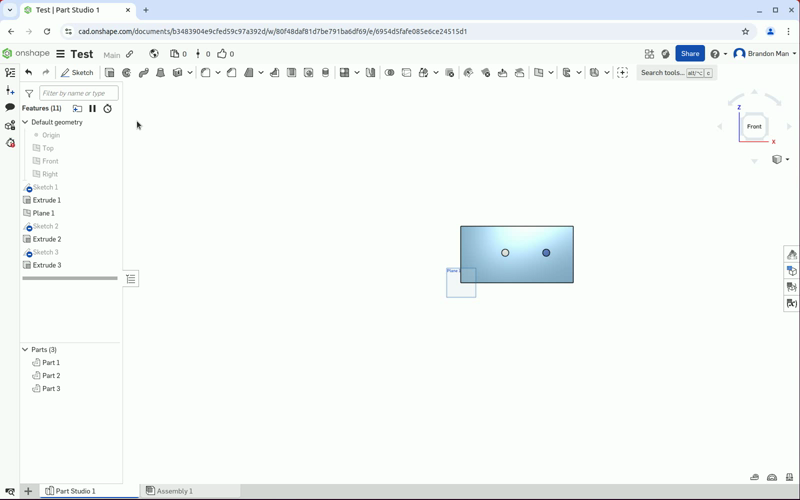
key(shift+h)
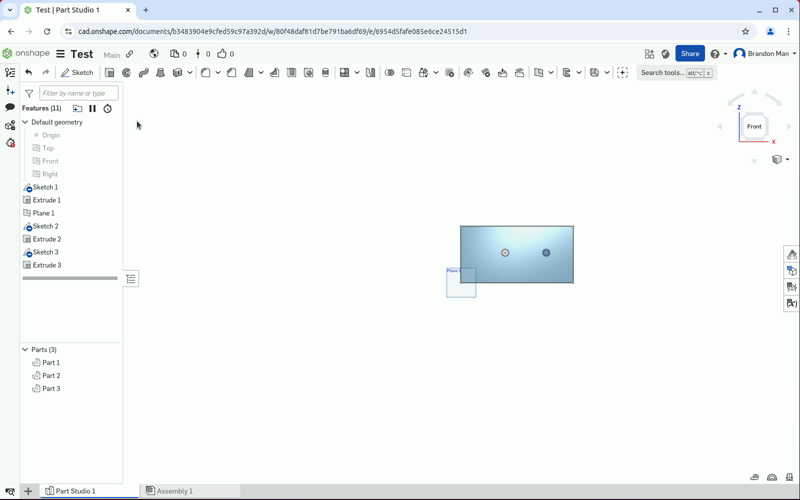
key(shift+7)
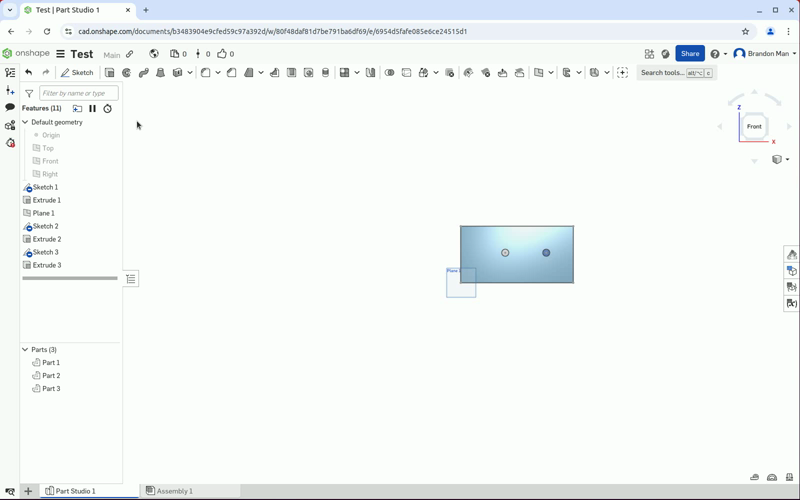
key(left, 2)
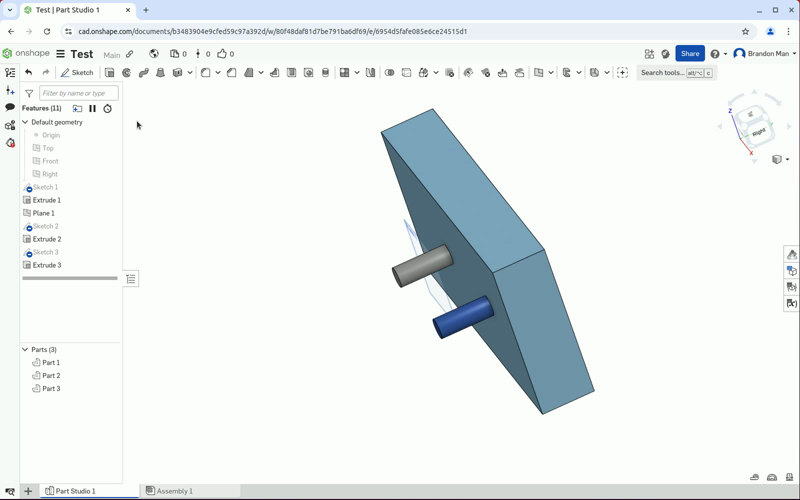
key(down, 2)
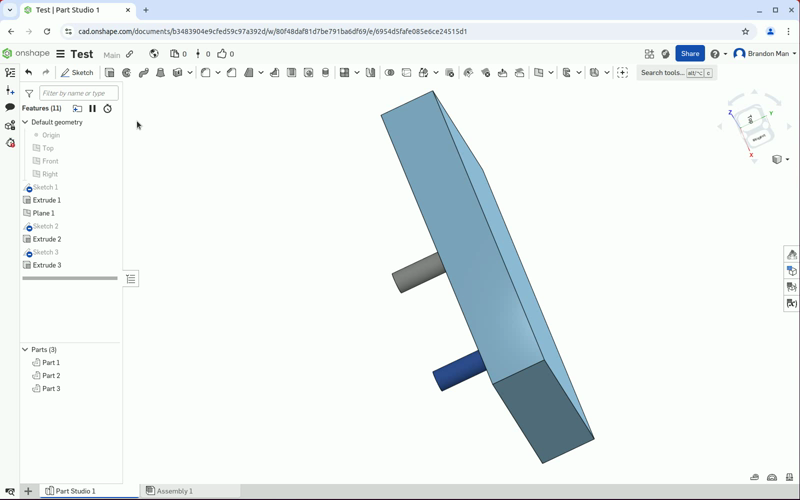
key(up, 2)
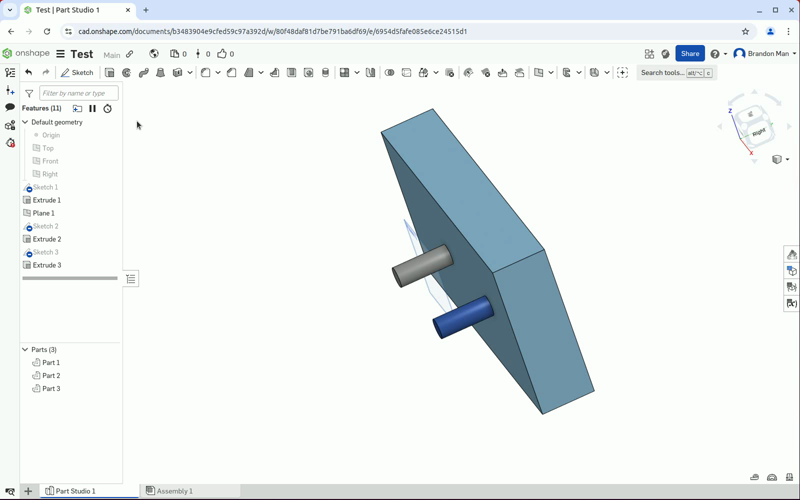
key(right, 2)
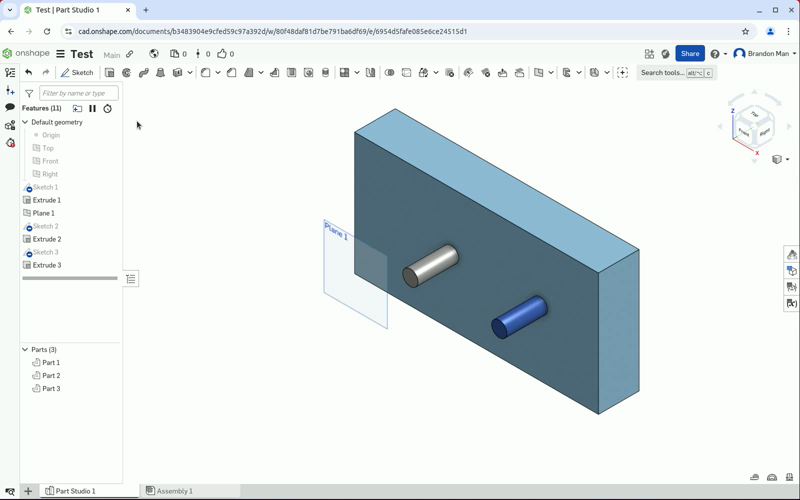
mouse_move(73, 189)
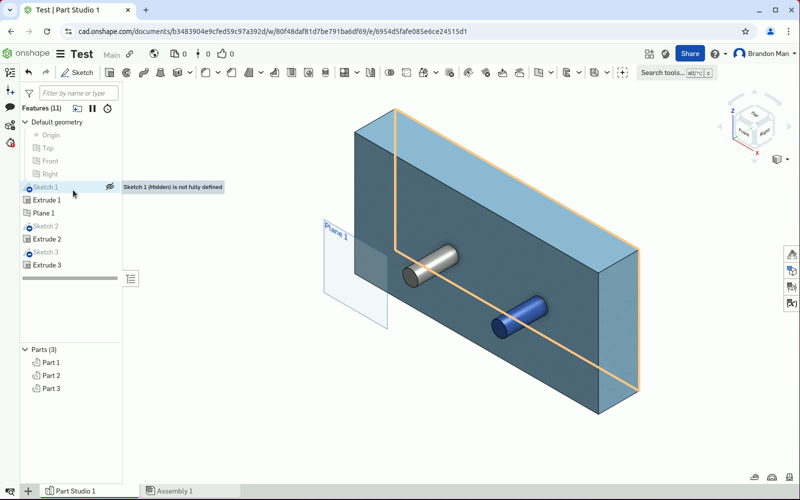
click(73, 189)